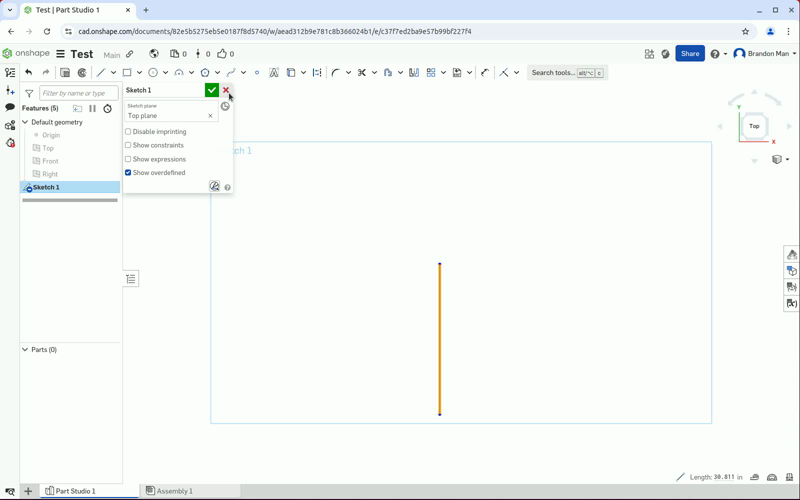
key(shift+h)
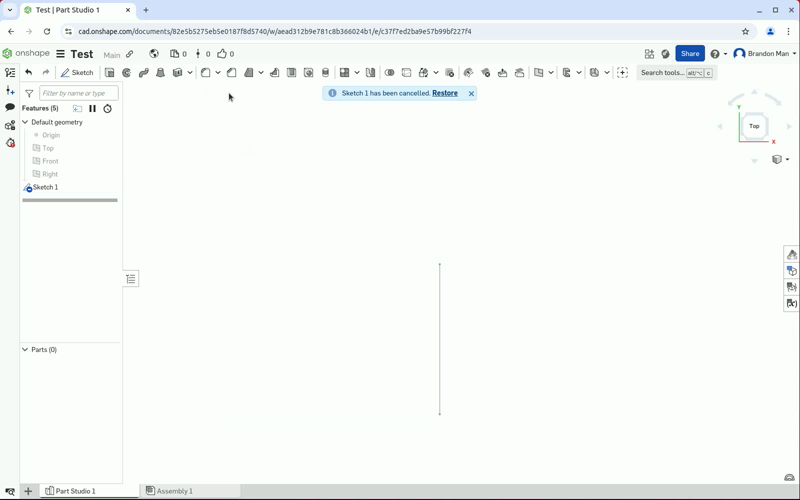
key(shift+s)
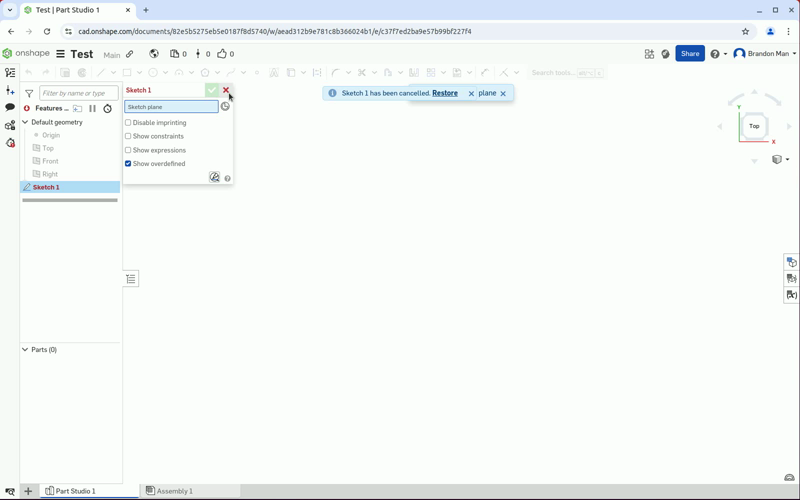
mouse_move(73, 150)
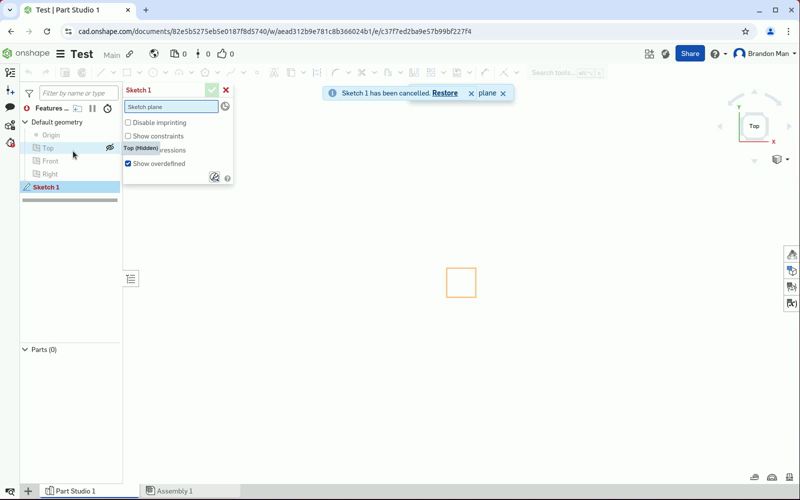
click(73, 150)
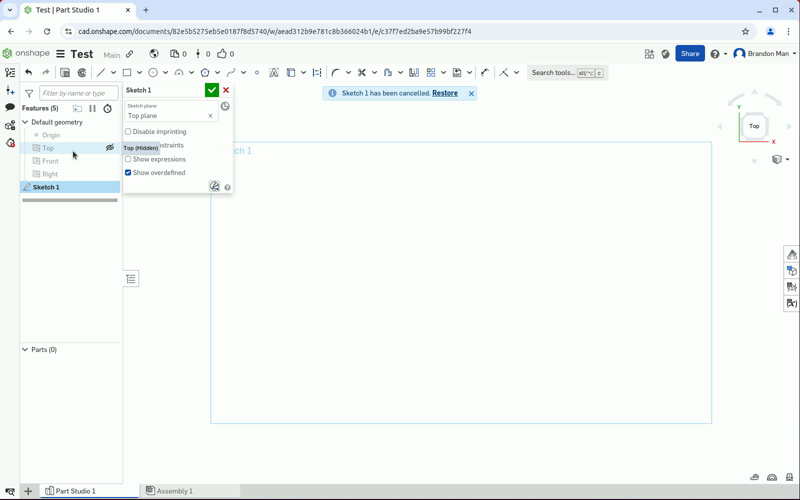
mouse_move(73, 352)
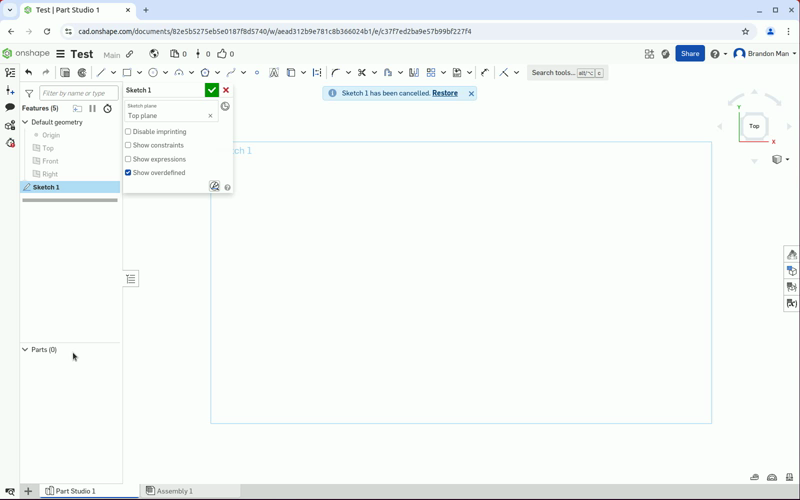
key(y)
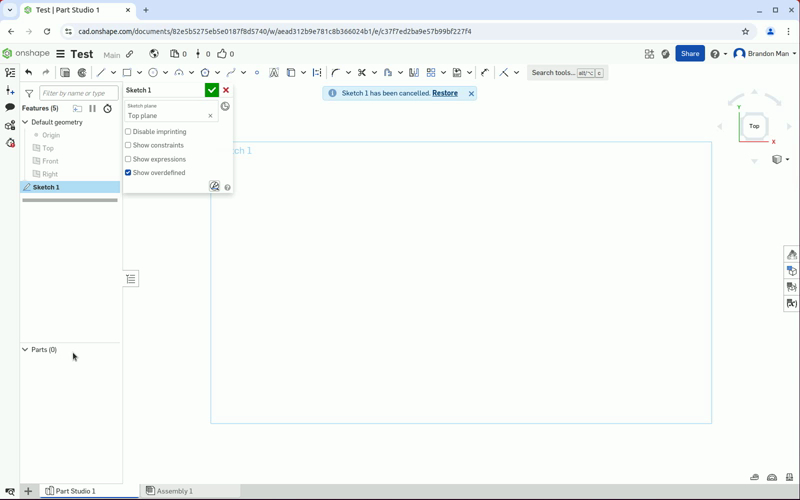
key(l)
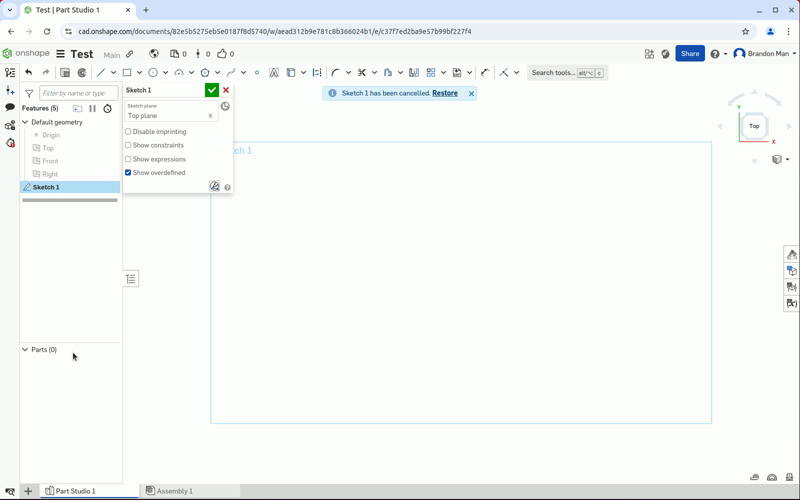
key_down(shift)
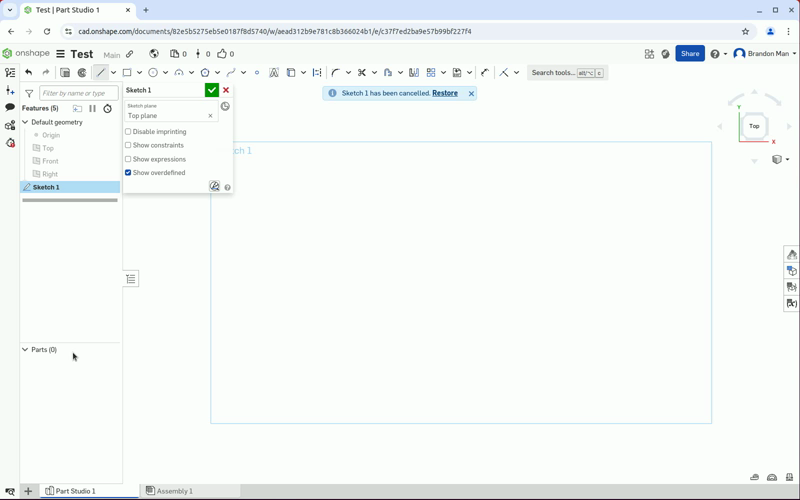
mouse_move(348, 333)
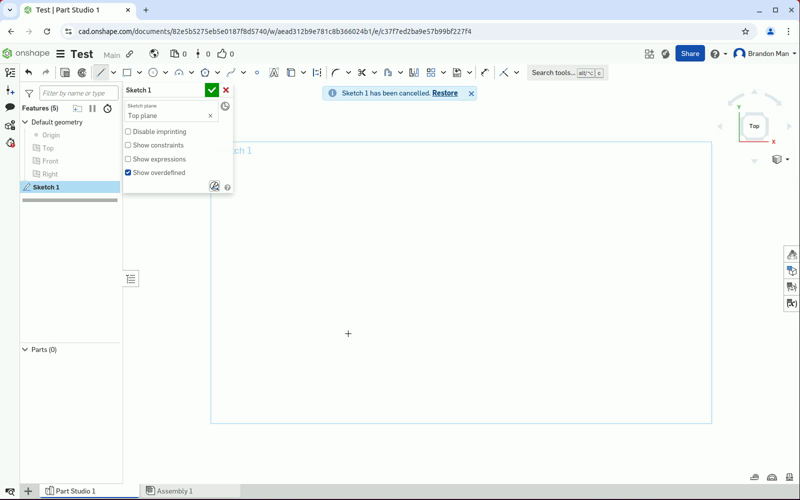
click(348, 333)
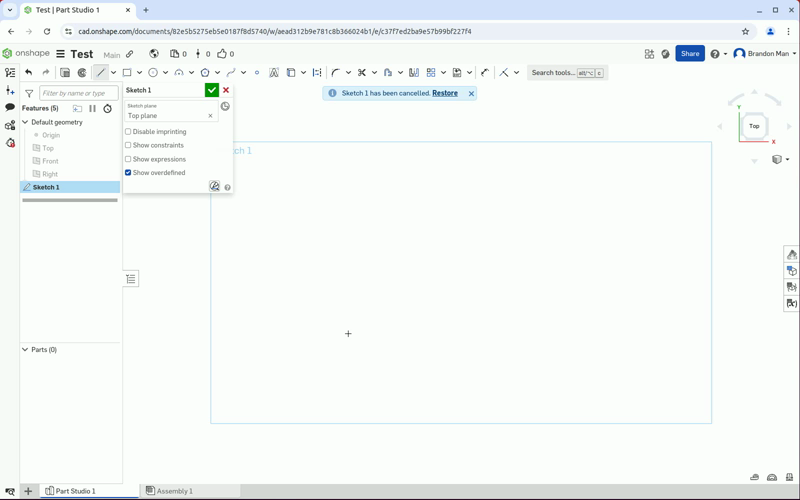
key_up(shift)
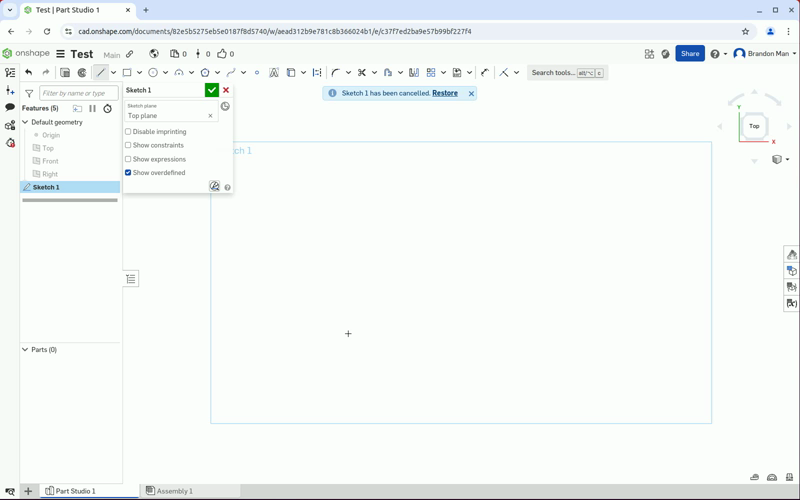
key_down(shift)
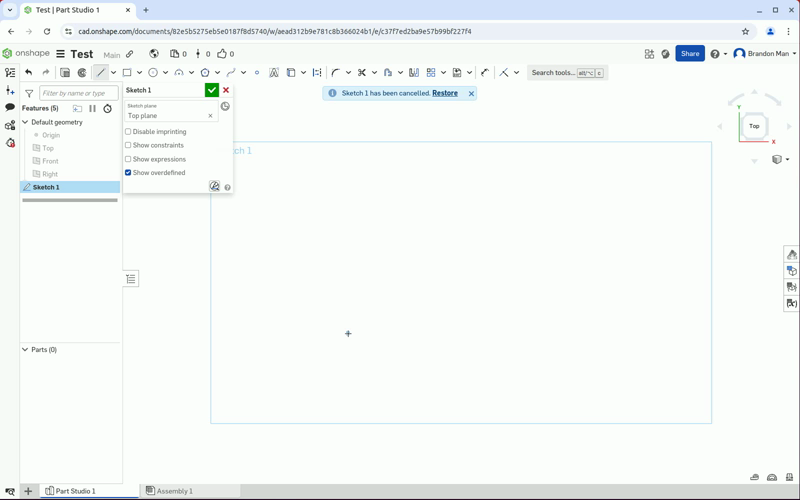
mouse_move(572, 333)
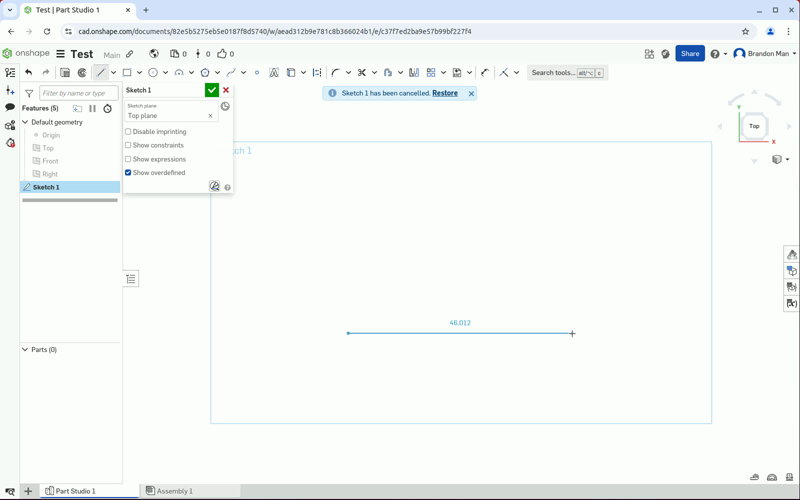
click(572, 333)
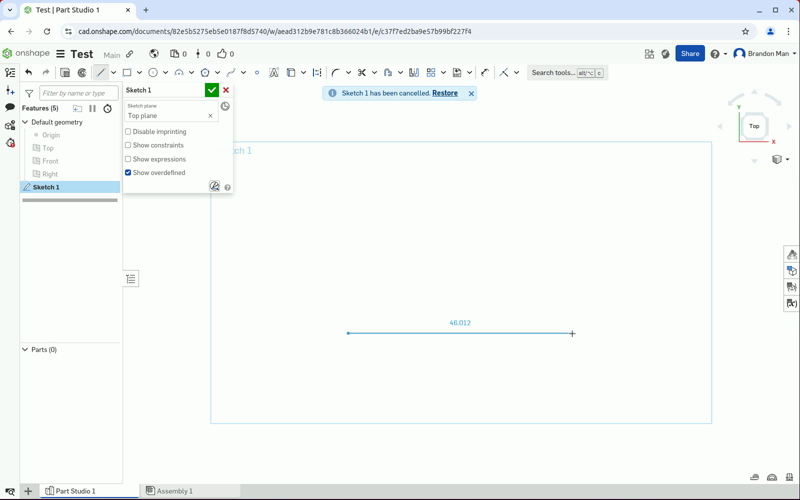
key_up(shift)
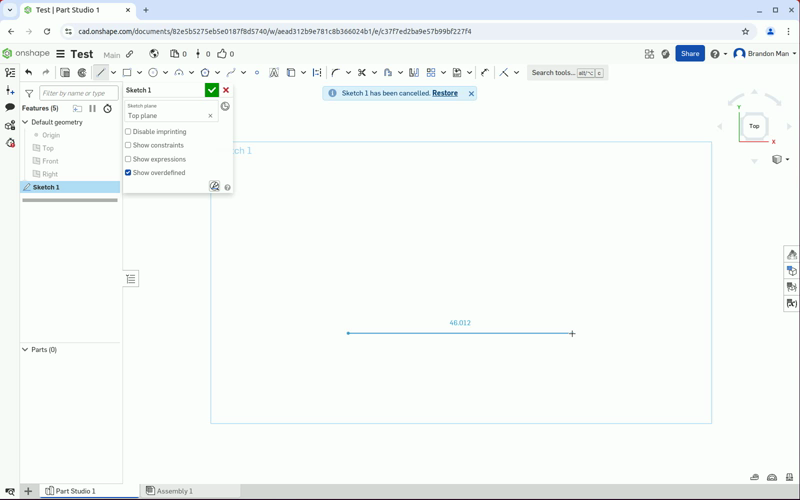
key_down(shift)
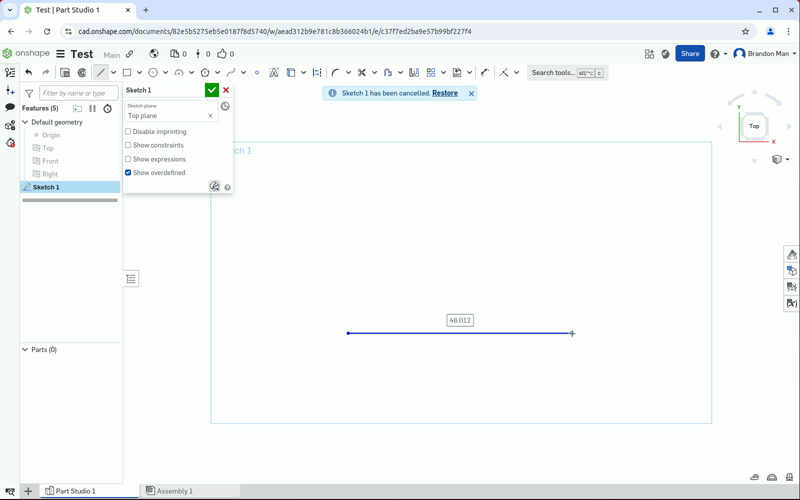
mouse_move(572, 234)
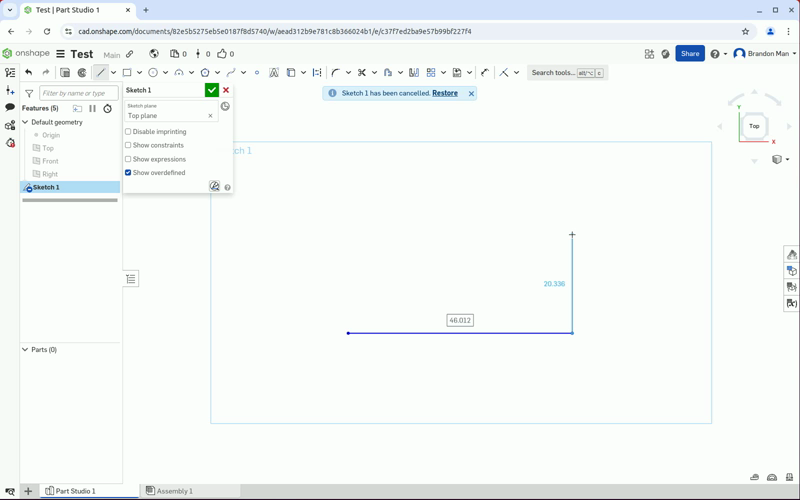
click(572, 234)
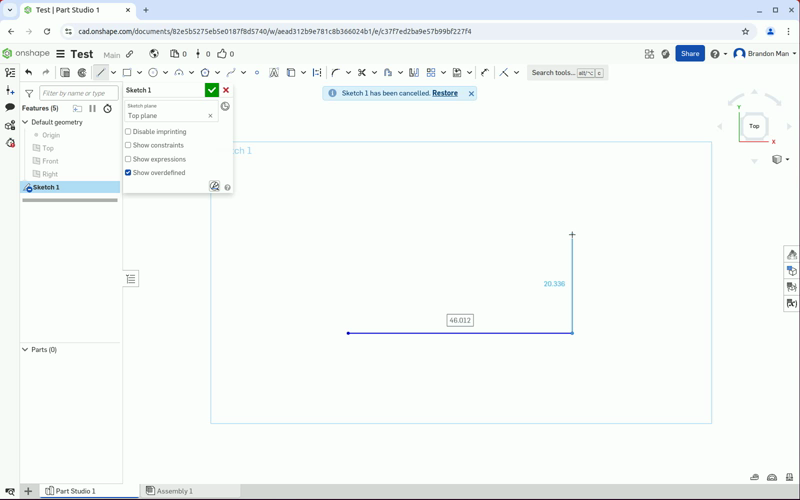
key_up(shift)
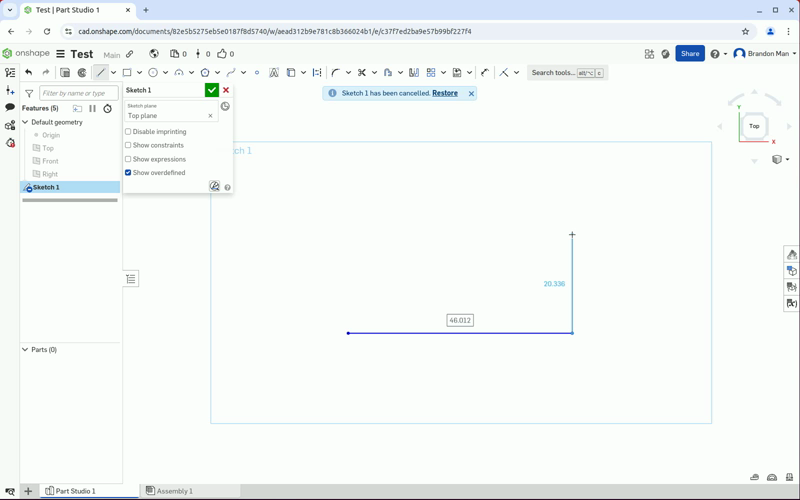
key_down(shift)
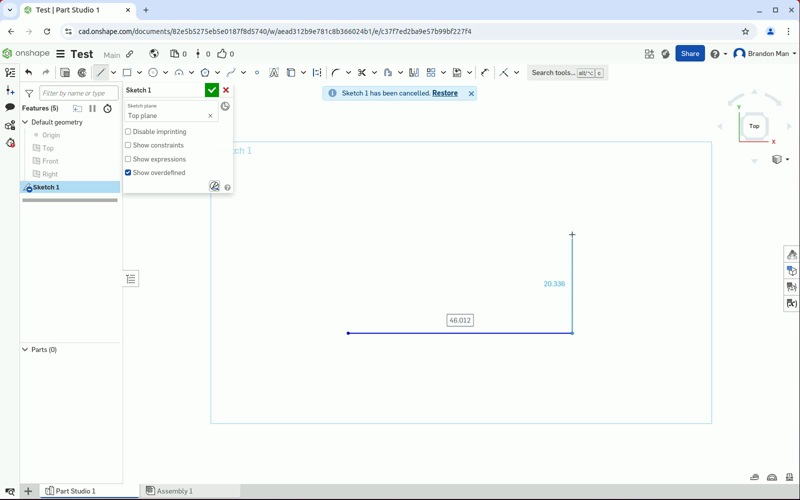
mouse_move(348, 234)
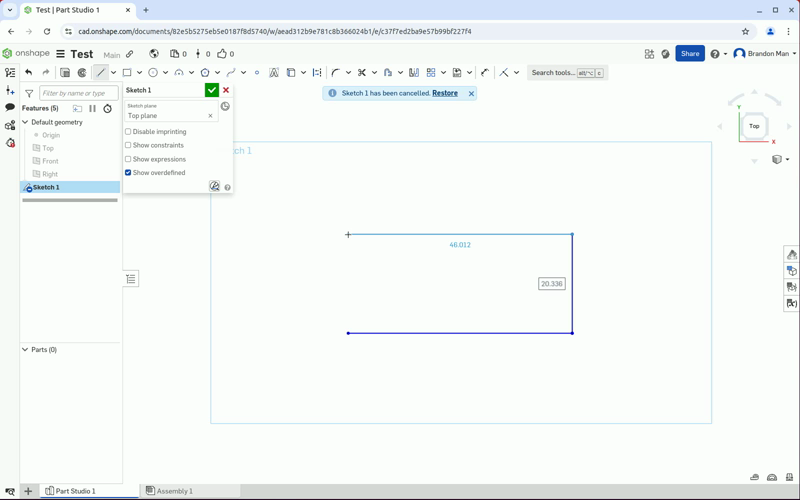
click(348, 234)
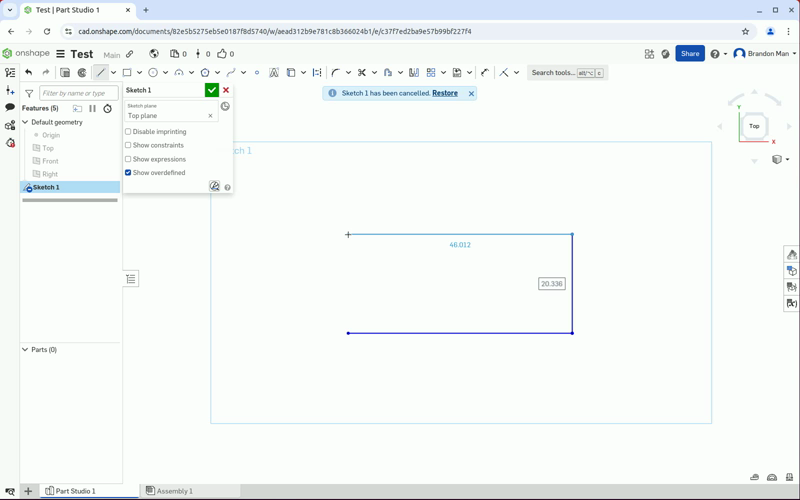
key_up(shift)
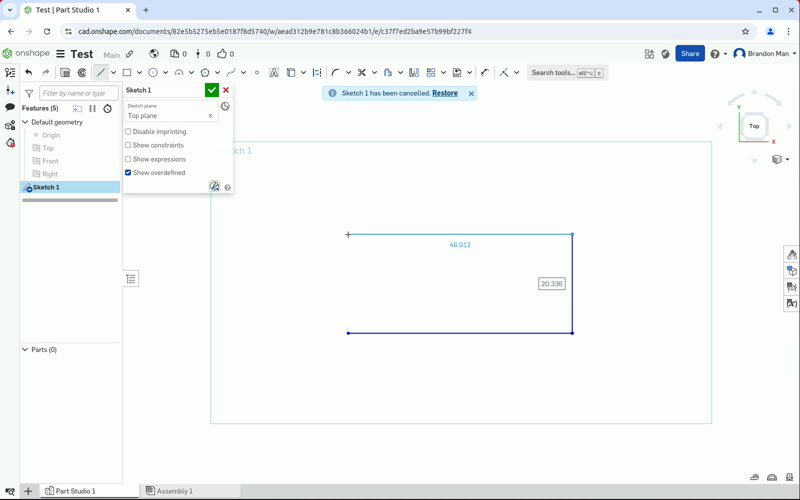
key_down(shift)
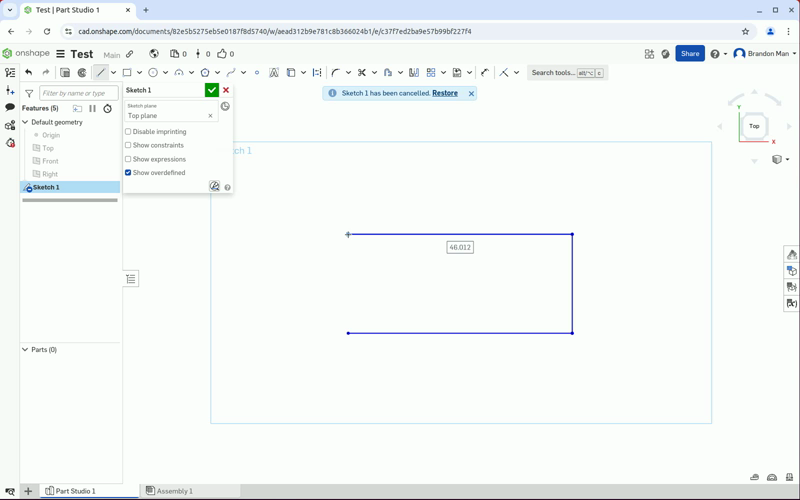
mouse_move(348, 333)
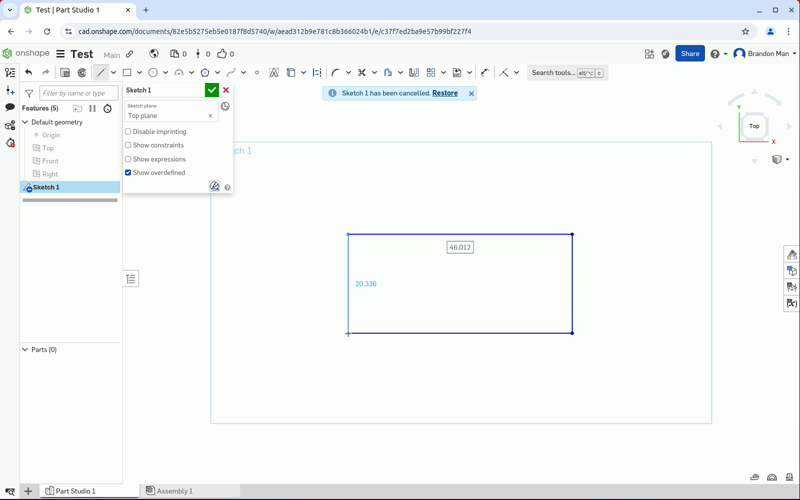
key_up(shift)
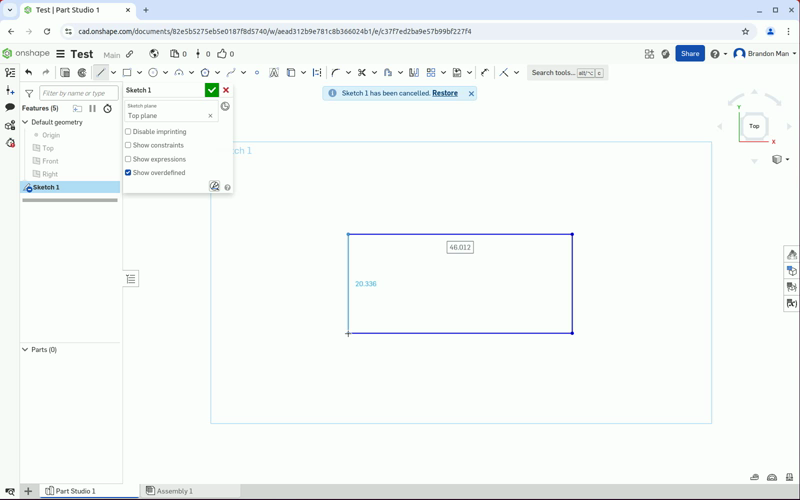
click(348, 333)
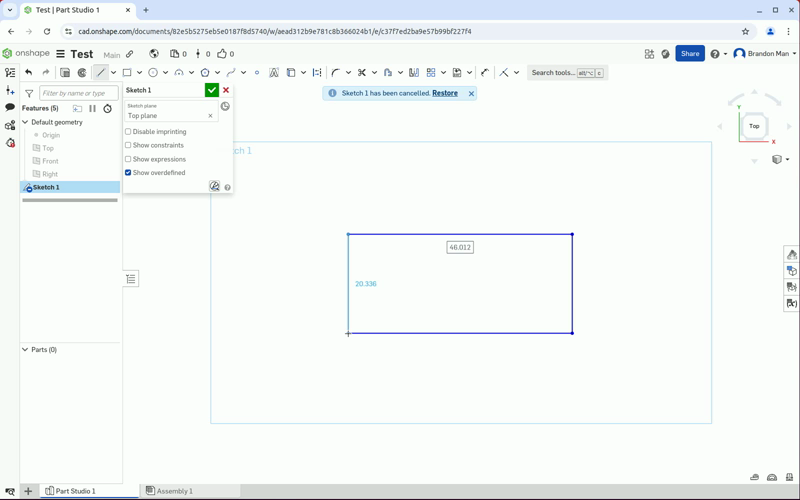
key(esc)
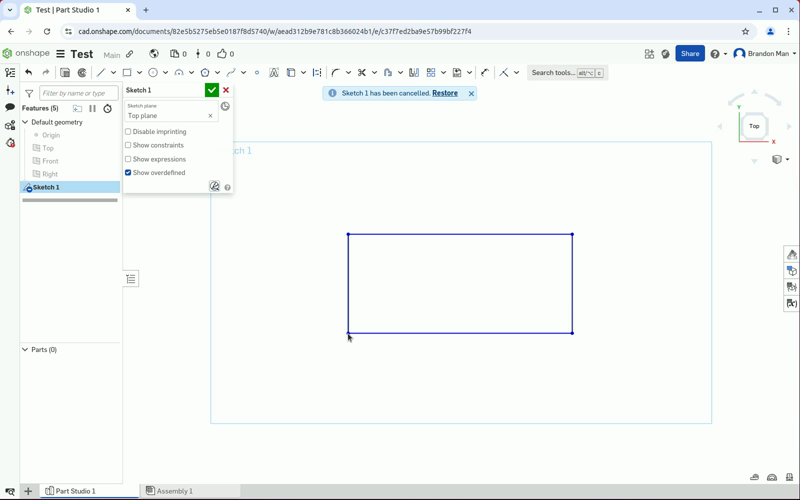
key(c)
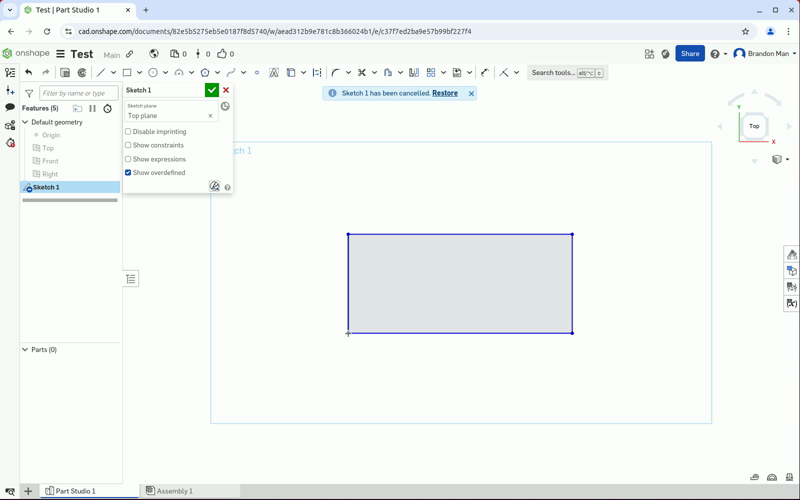
key_down(shift)
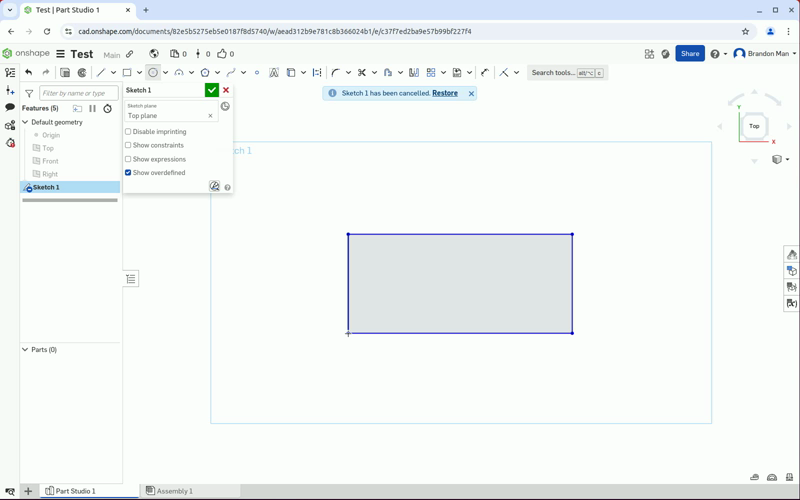
mouse_move(461, 283)
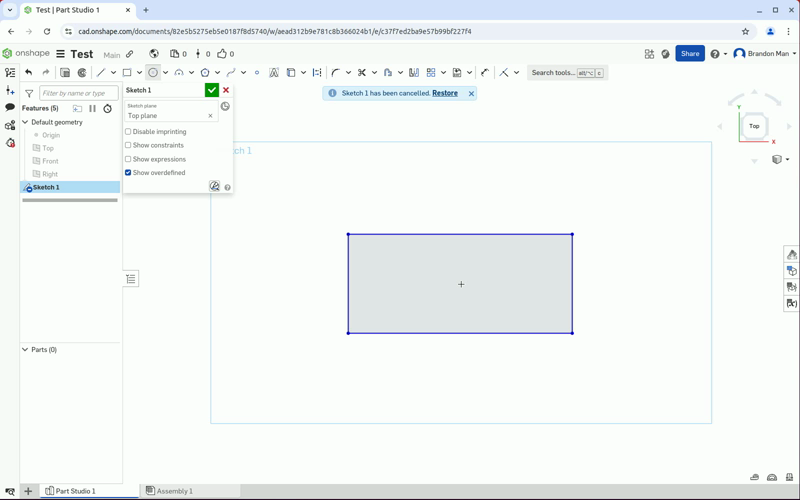
click(461, 283)
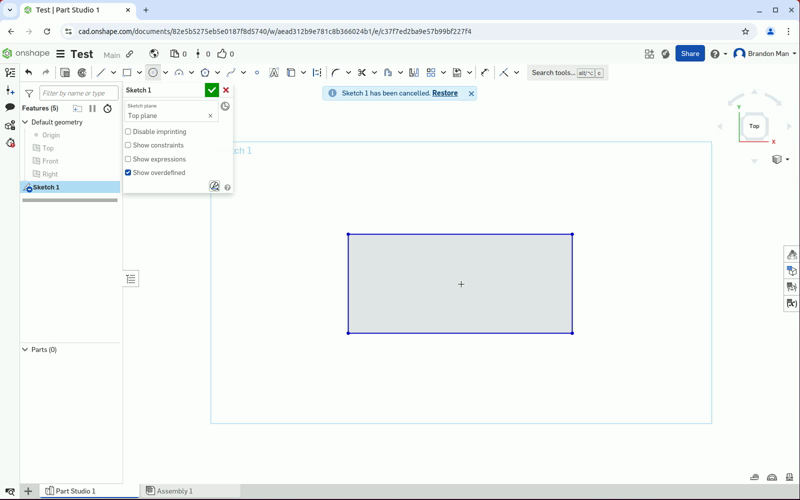
key_up(shift)
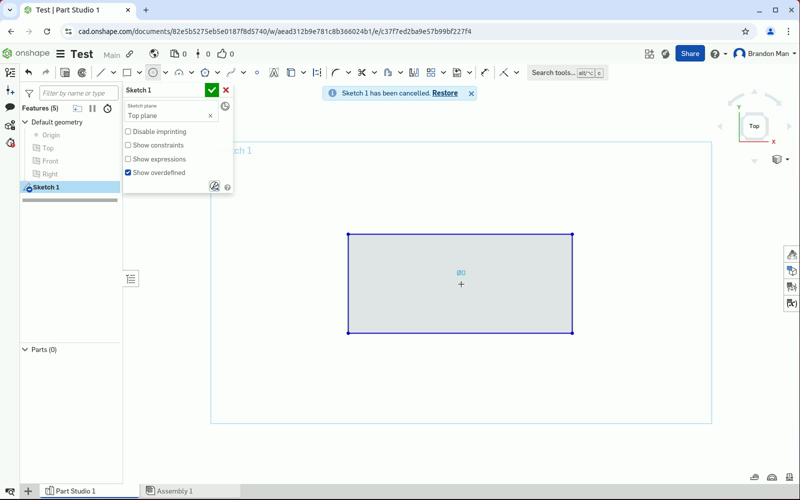
mouse_move(475, 283)
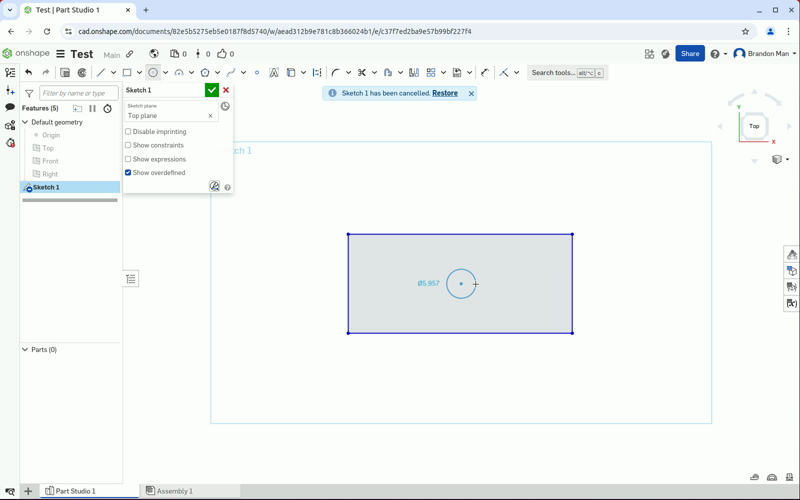
click(475, 283)
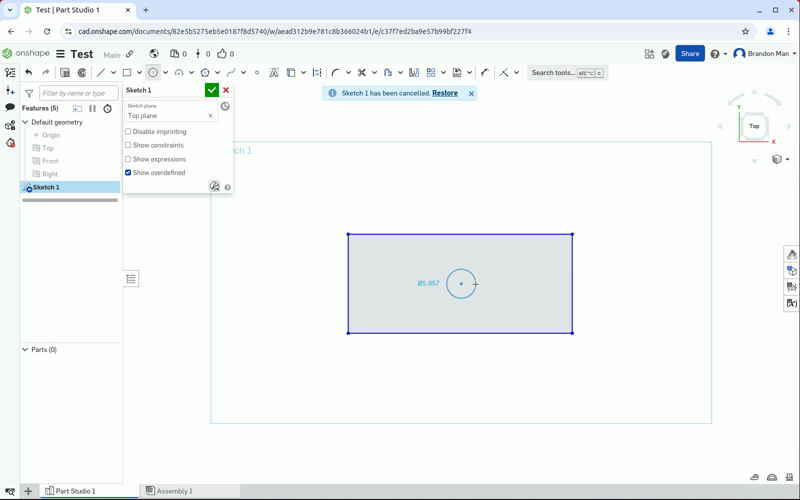
key(esc)
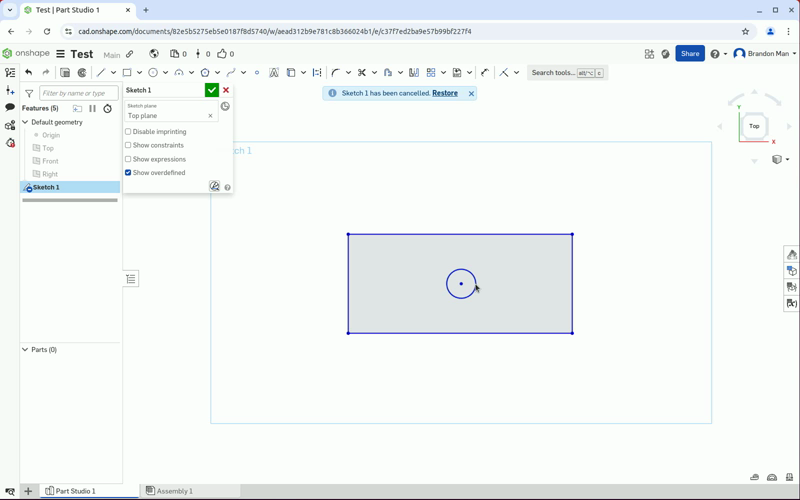
mouse_move(511, 295)
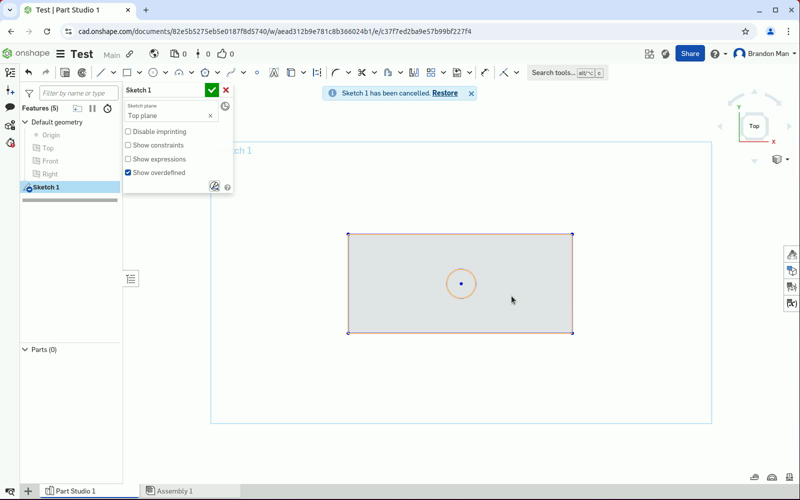
click(511, 295)
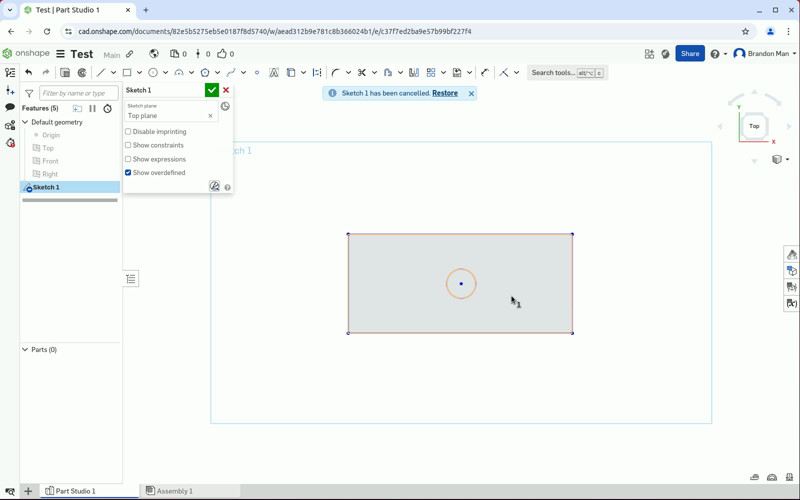
mouse_move(73, 352)
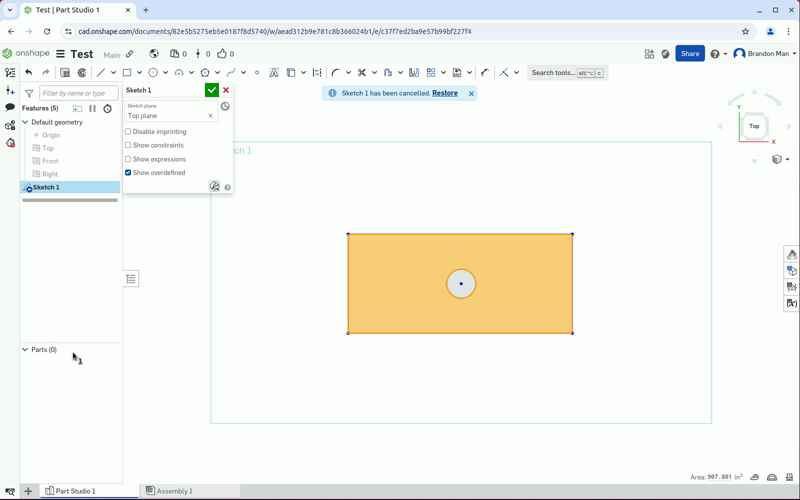
key(shift+y)
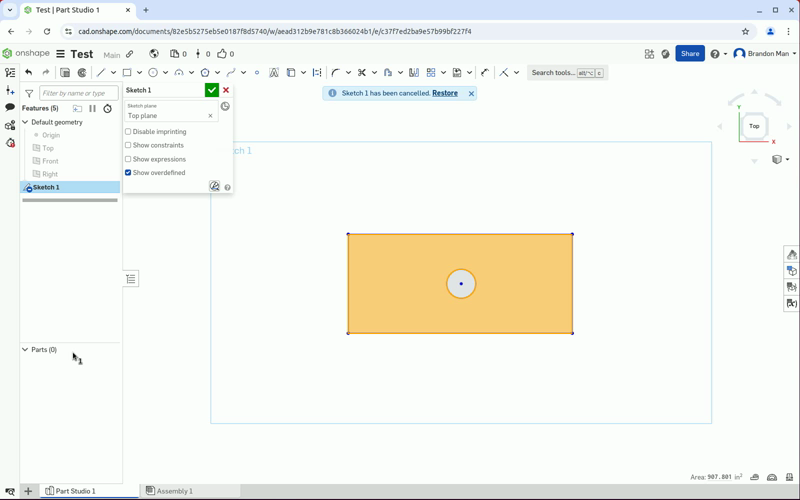
key(shift+e)
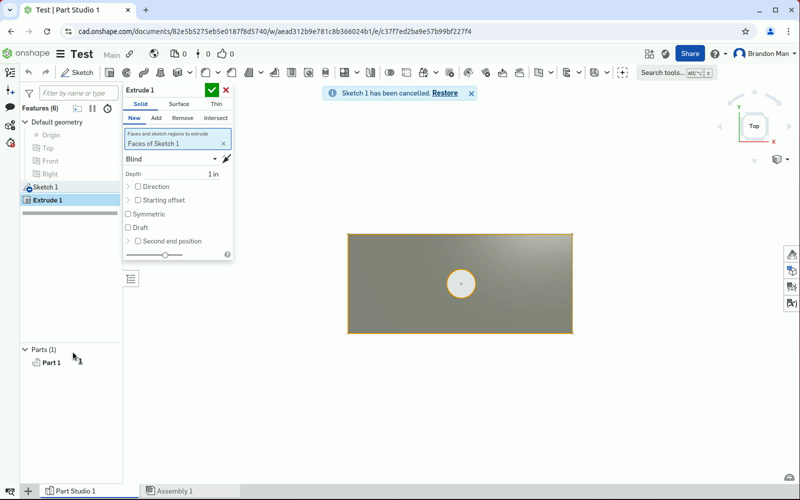
mouse_move(143, 106)
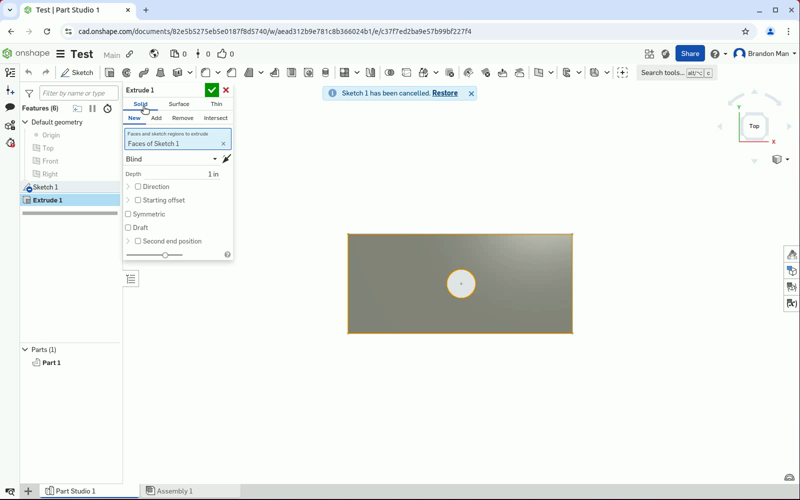
click(143, 106)
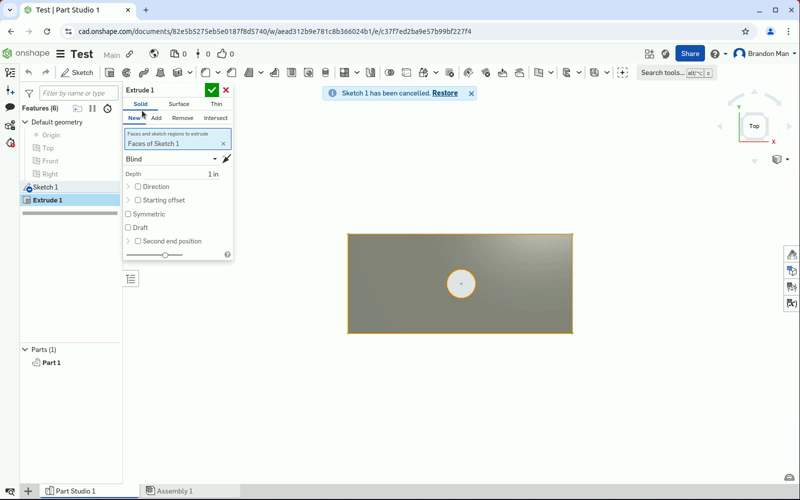
mouse_move(137, 120)
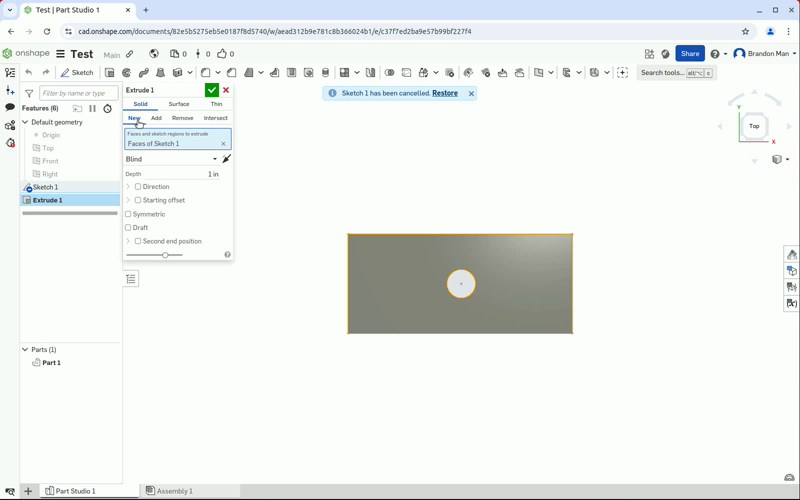
click(137, 120)
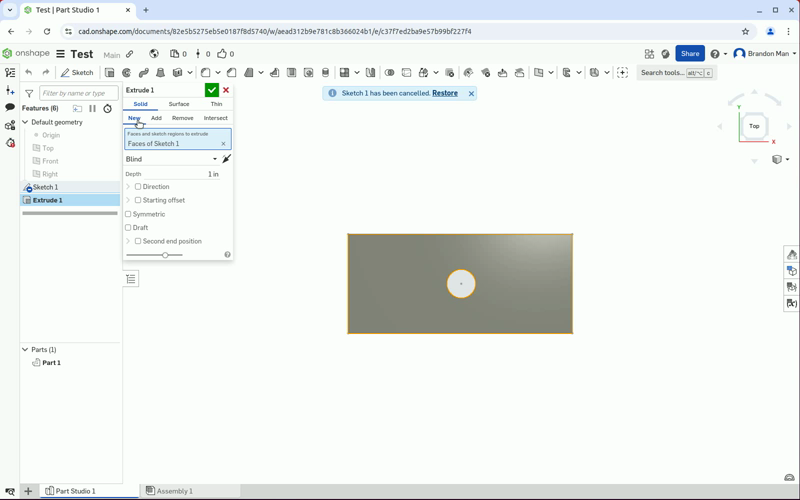
key(tab, 4)
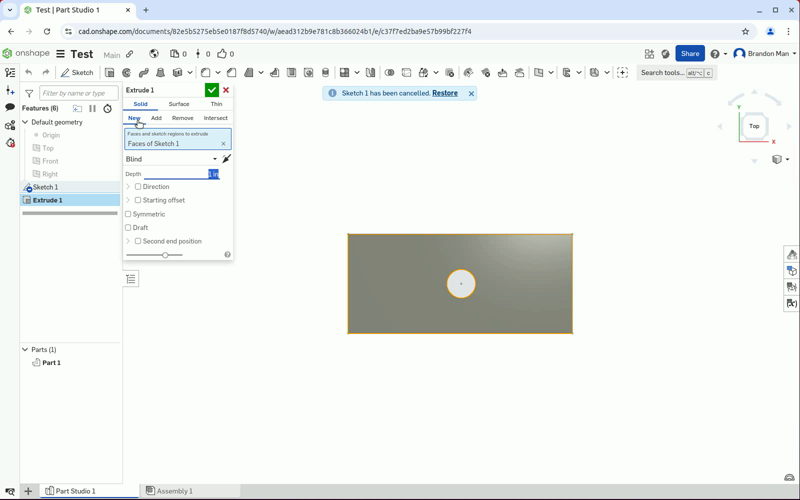
text(5.536)
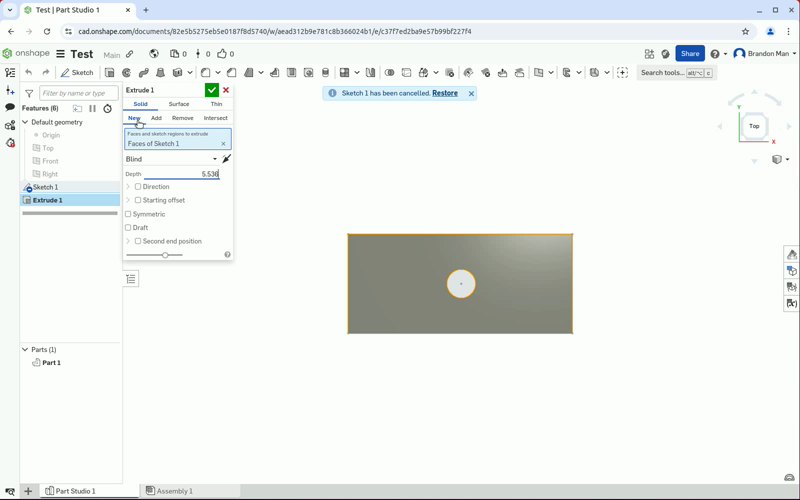
key(enter)
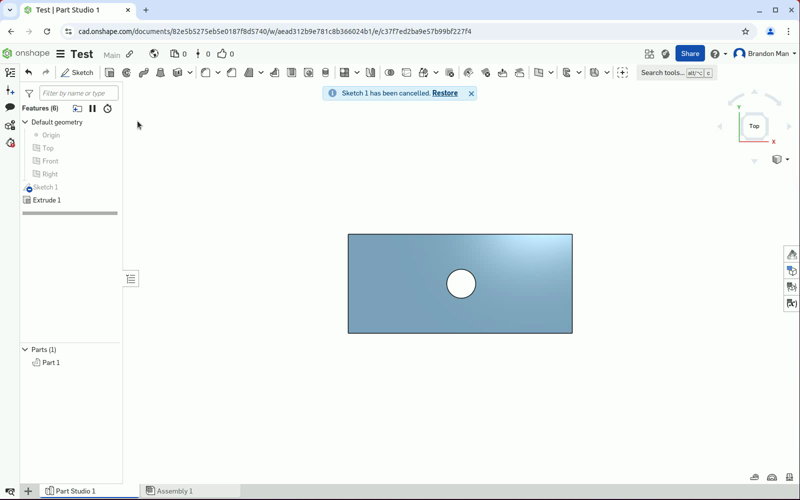
key(shift+h)
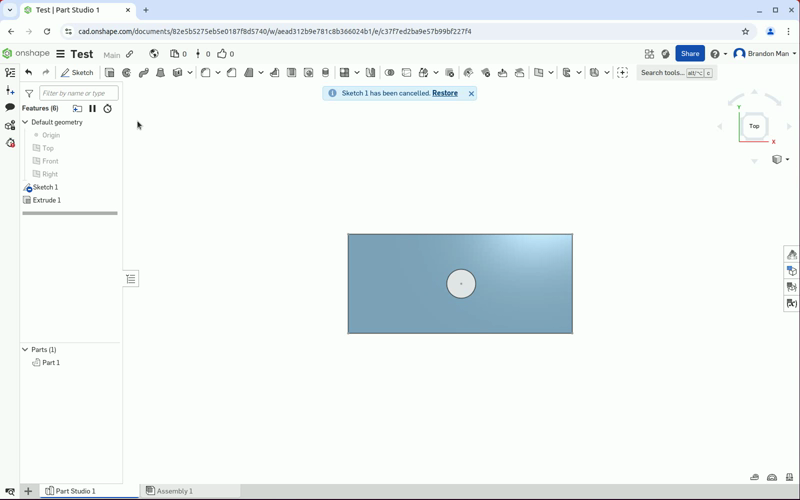
key(shift+h)
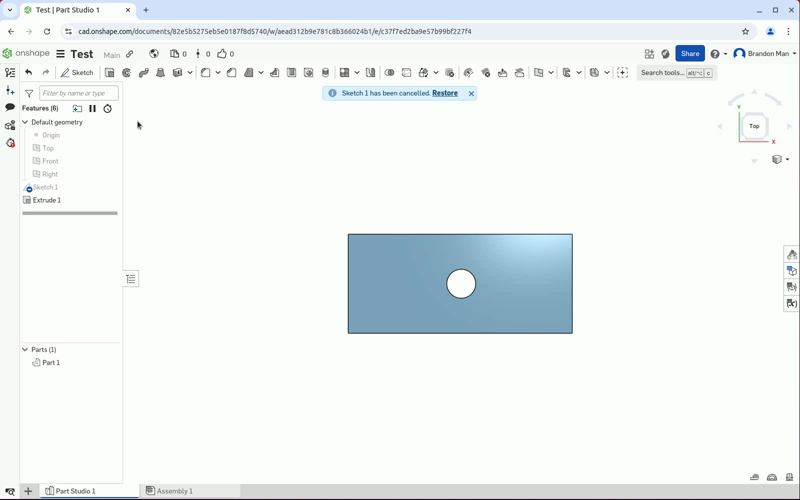
mouse_move(73, 189)
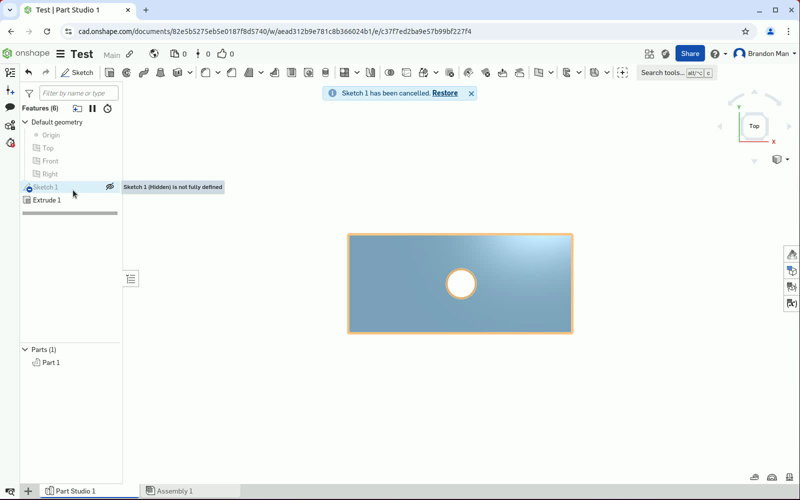
click(73, 189)
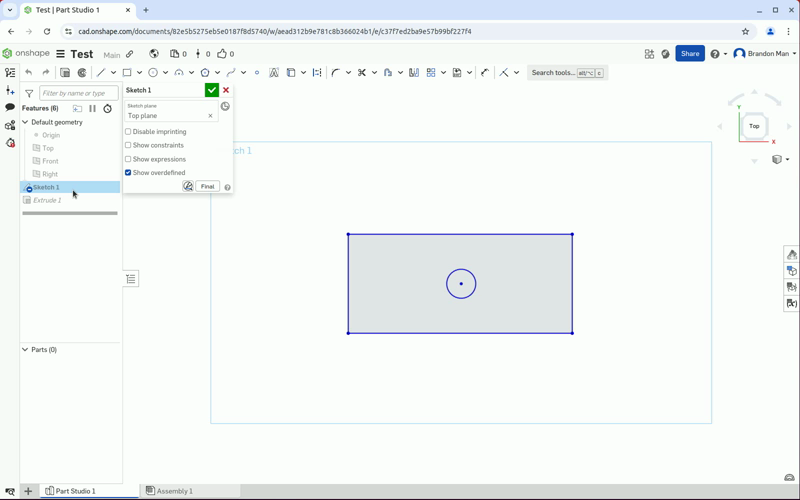
mouse_move(229, 92)
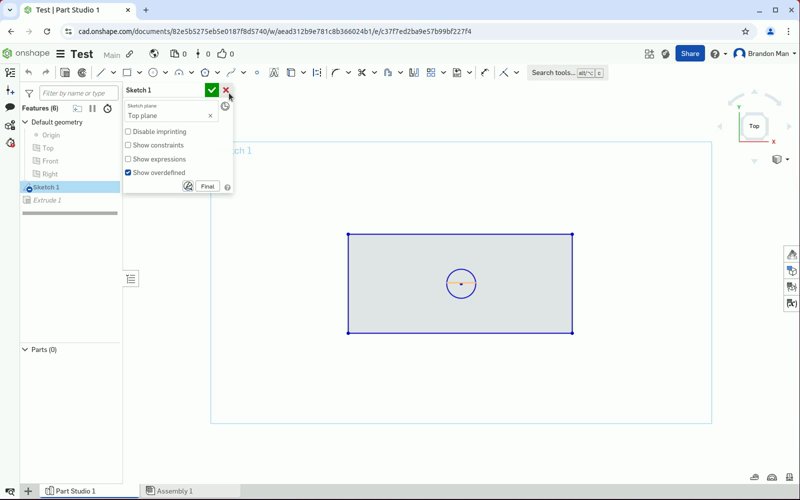
click(229, 92)
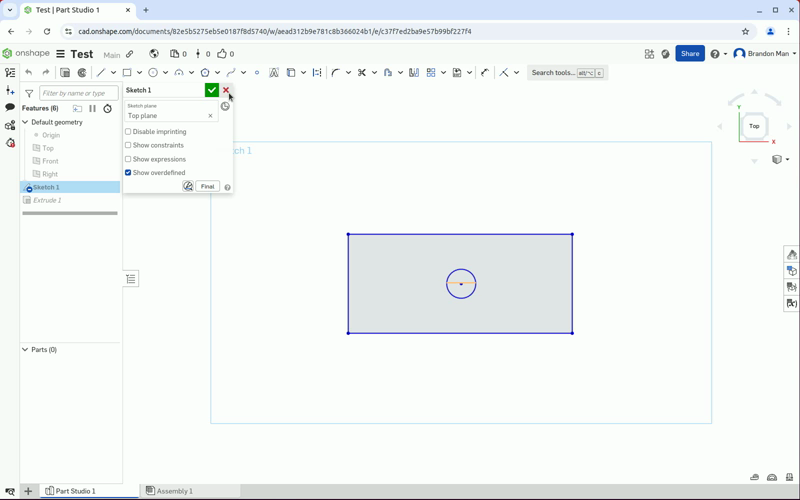
key(shift+s)
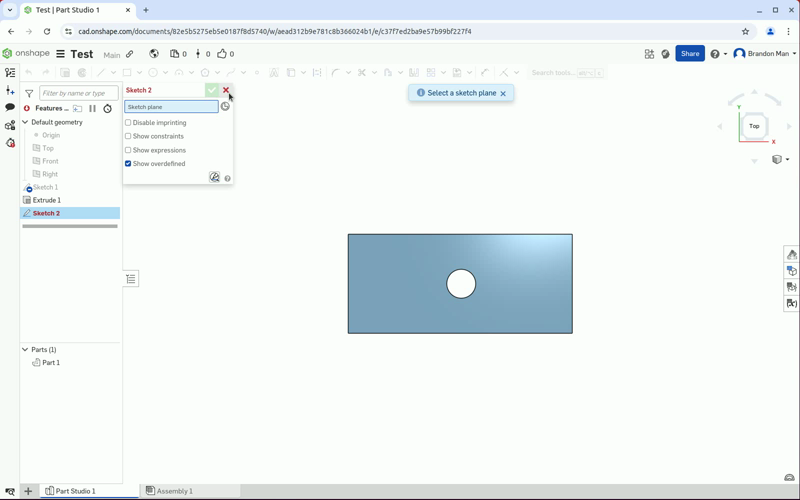
mouse_move(73, 150)
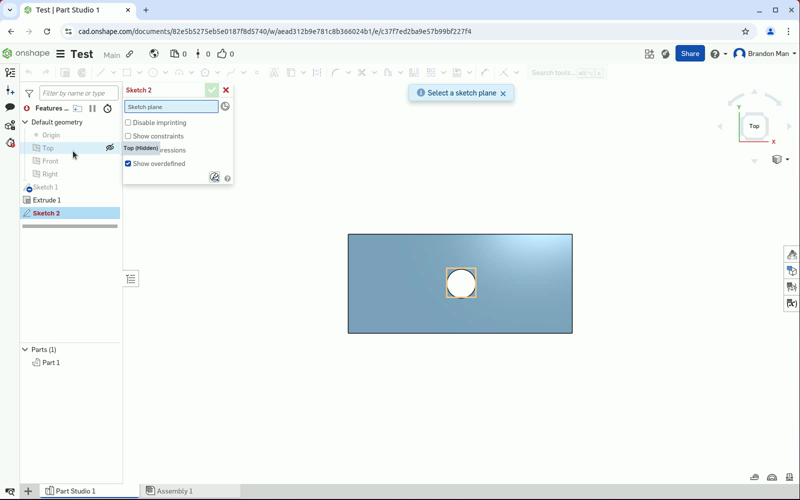
click(73, 150)
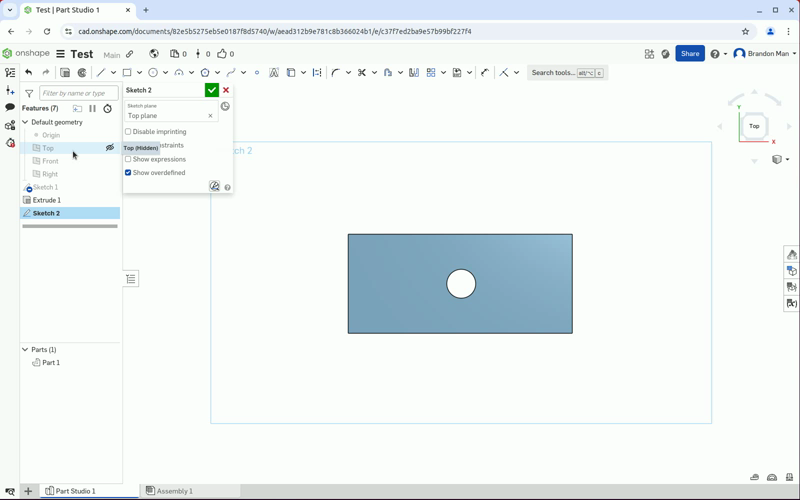
mouse_move(73, 352)
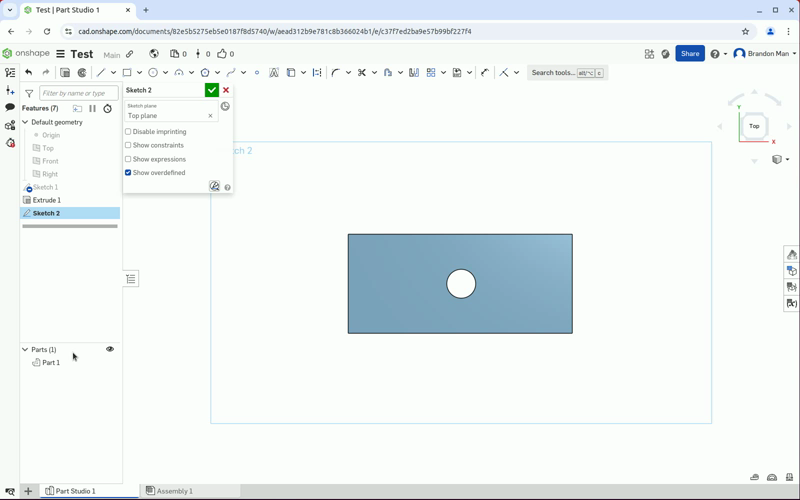
key(y)
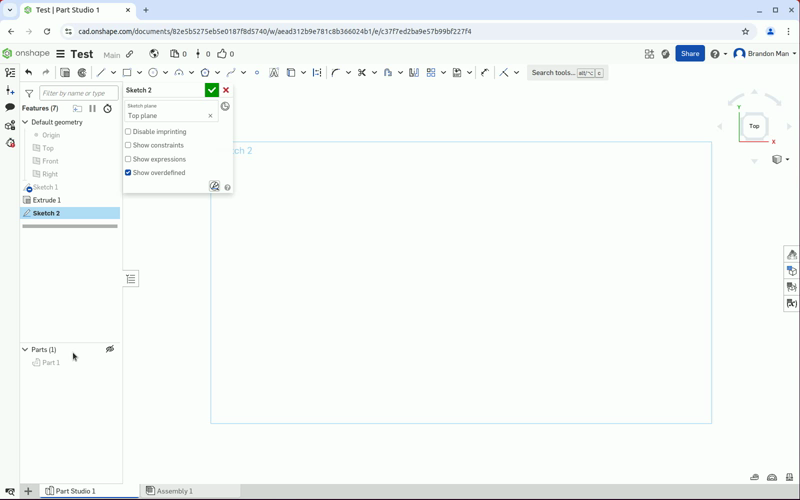
key(c)
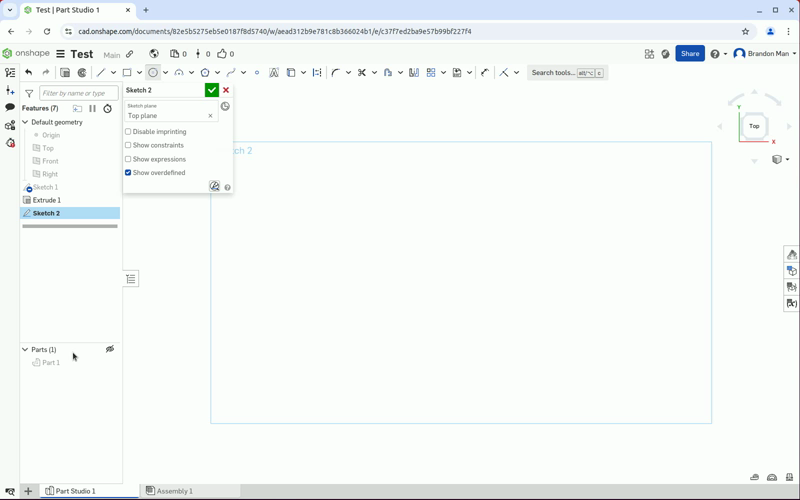
key_down(shift)
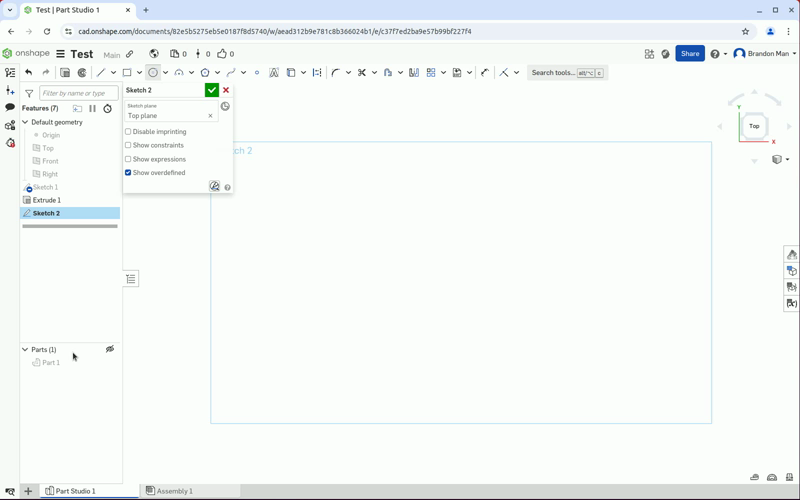
mouse_move(461, 282)
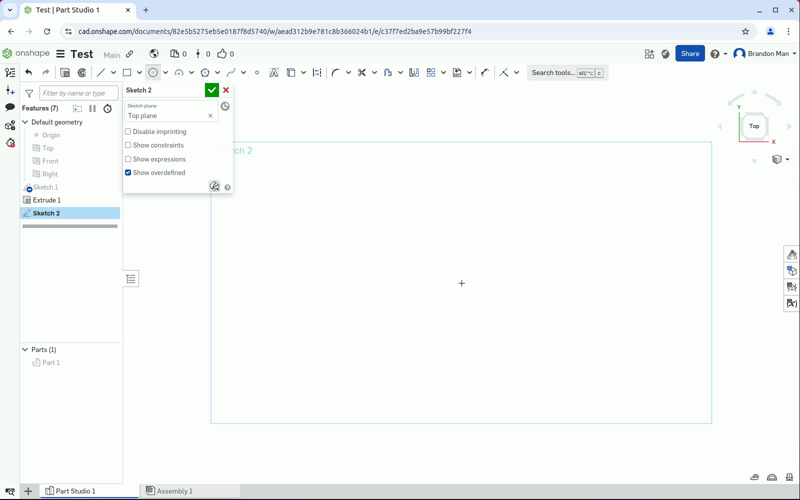
click(461, 282)
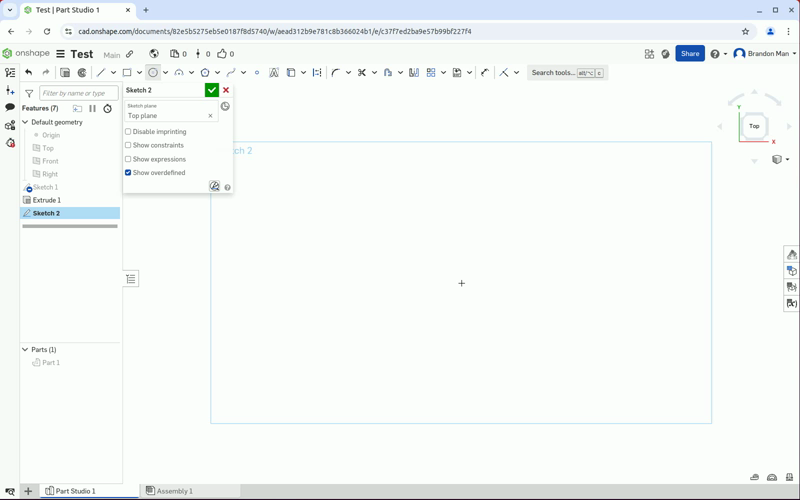
key_up(shift)
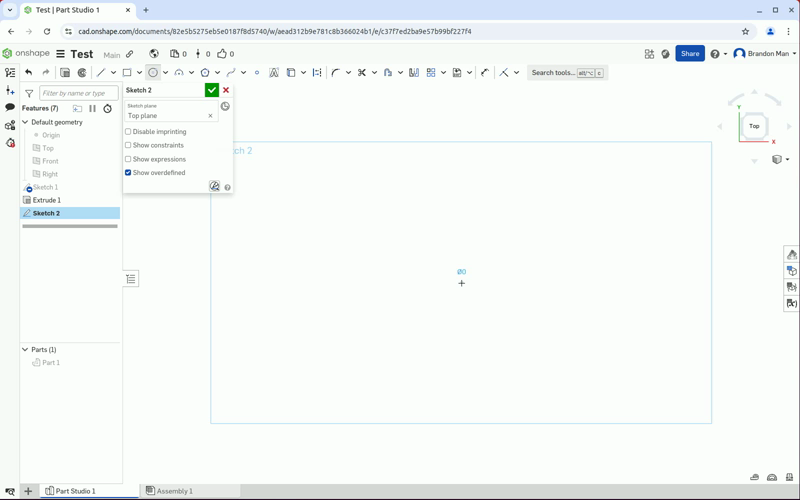
mouse_move(477, 282)
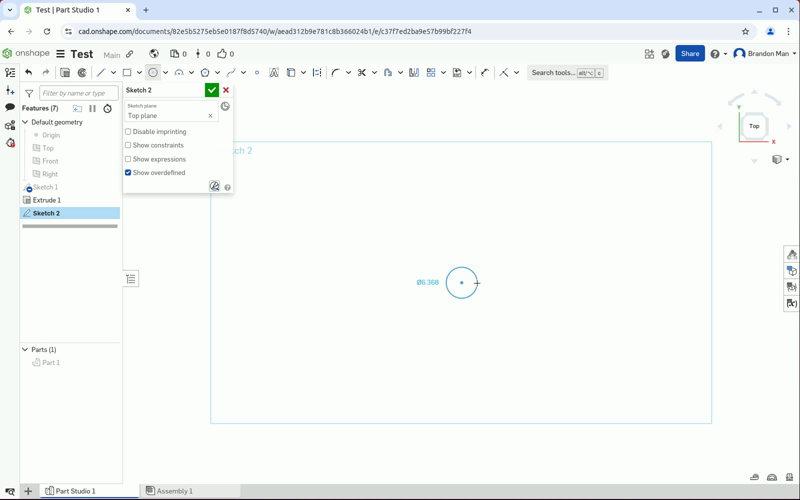
click(477, 282)
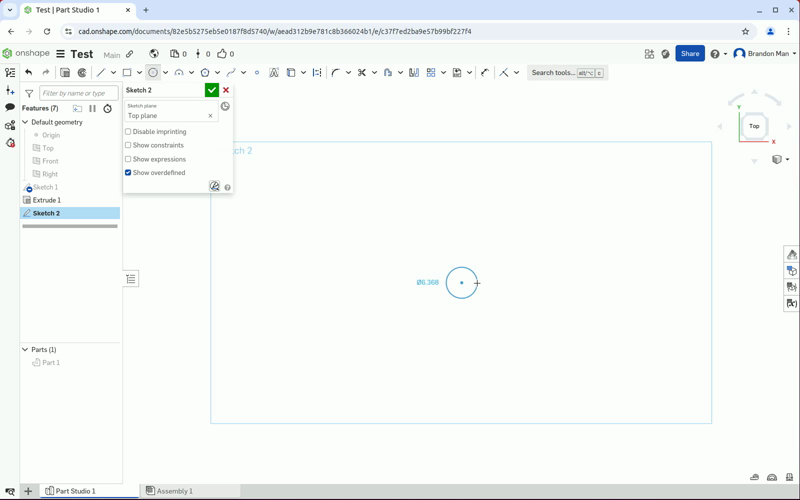
key(esc)
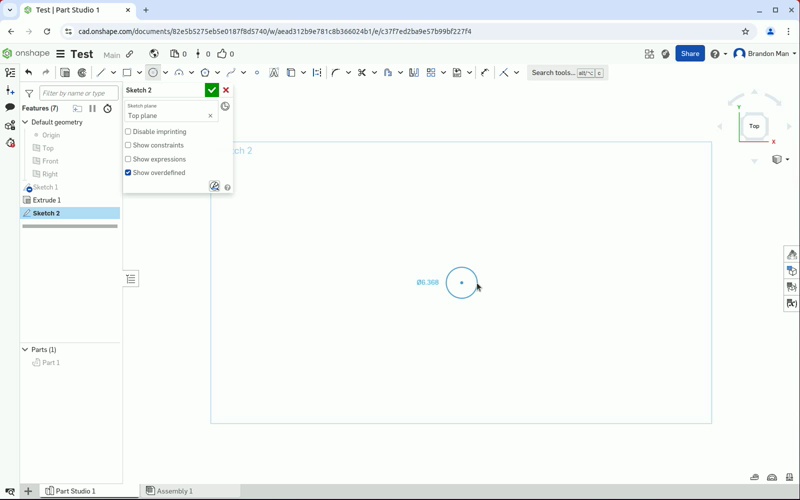
mouse_move(463, 295)
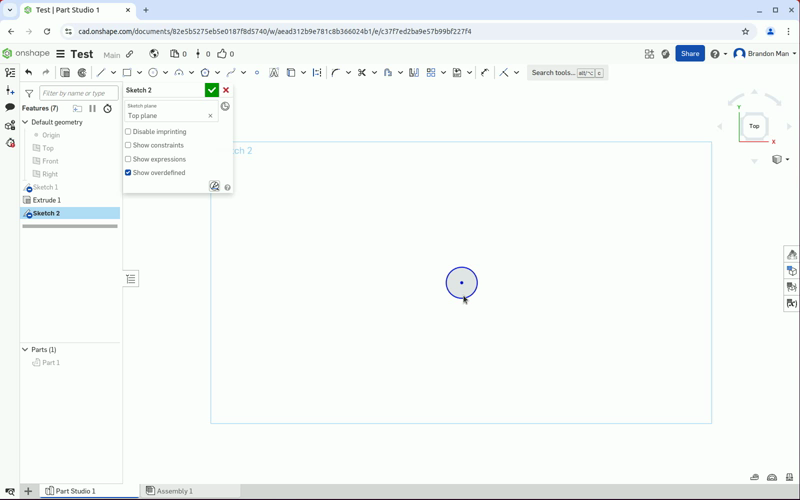
scroll(6)
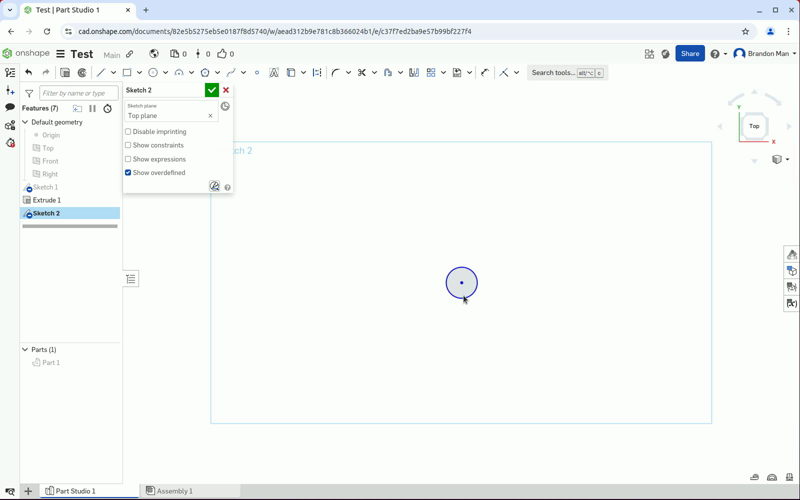
scroll(6)
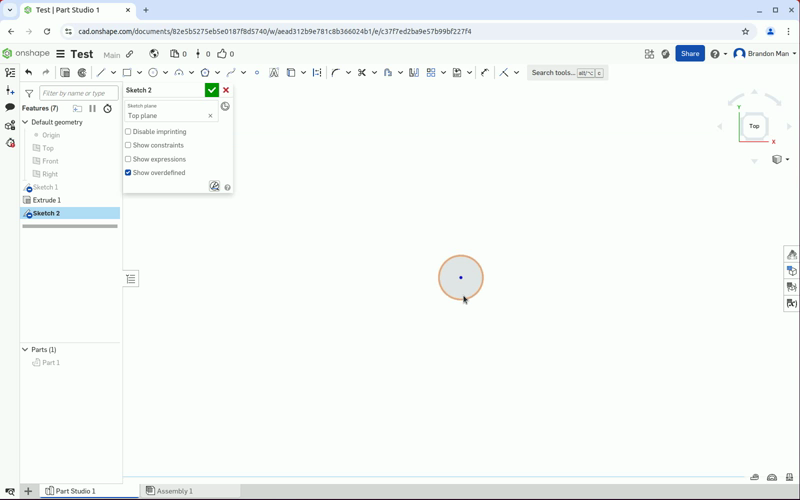
scroll(6)
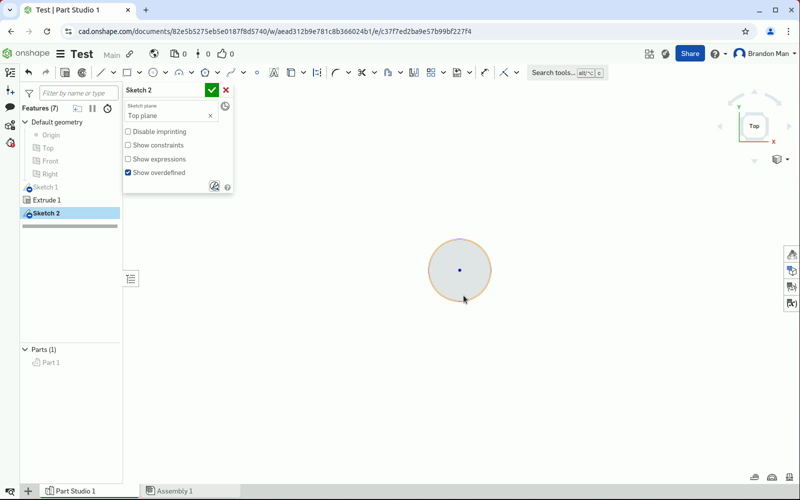
scroll(6)
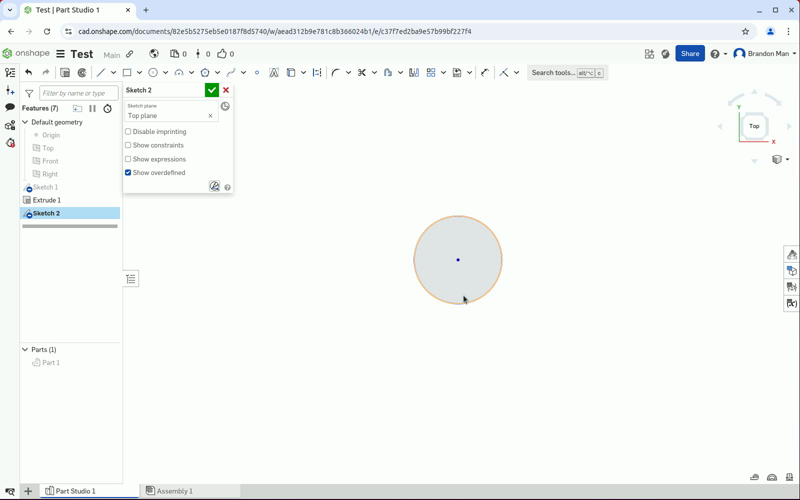
scroll(6)
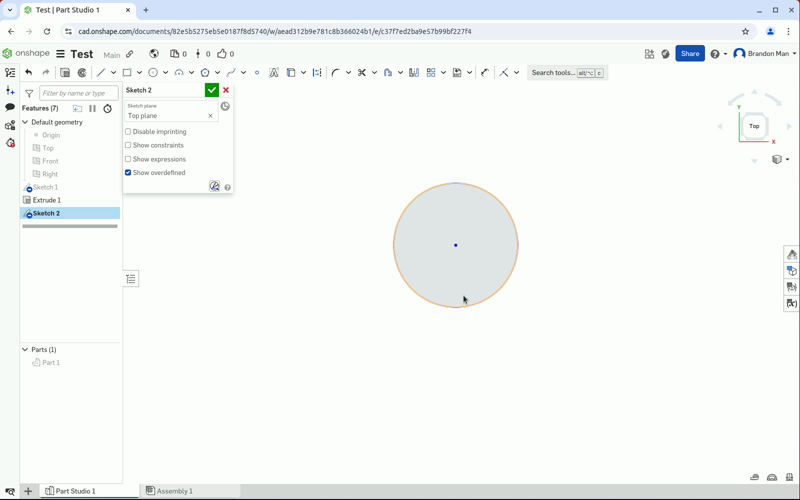
scroll(6)
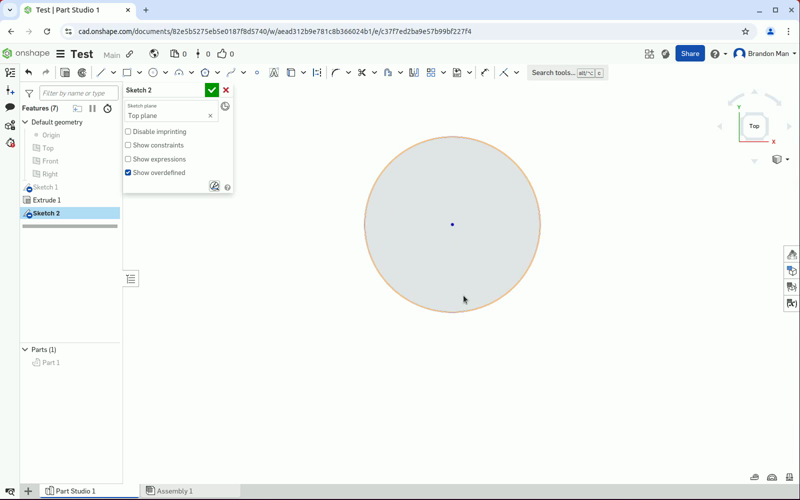
scroll(6)
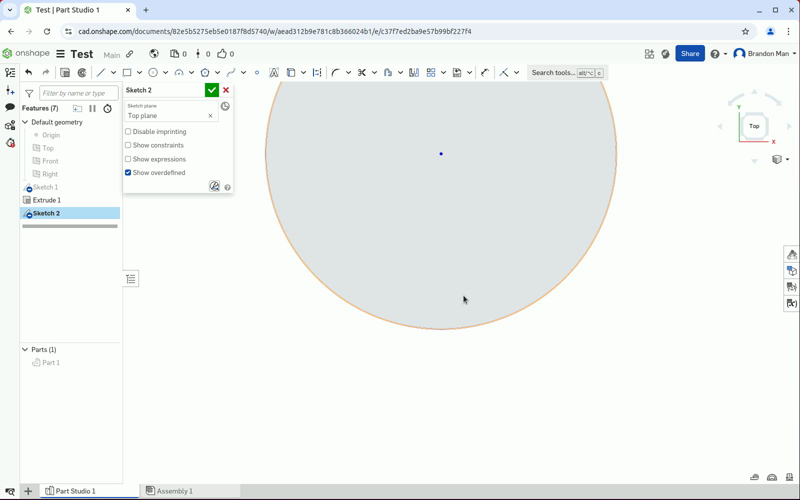
click(463, 295)
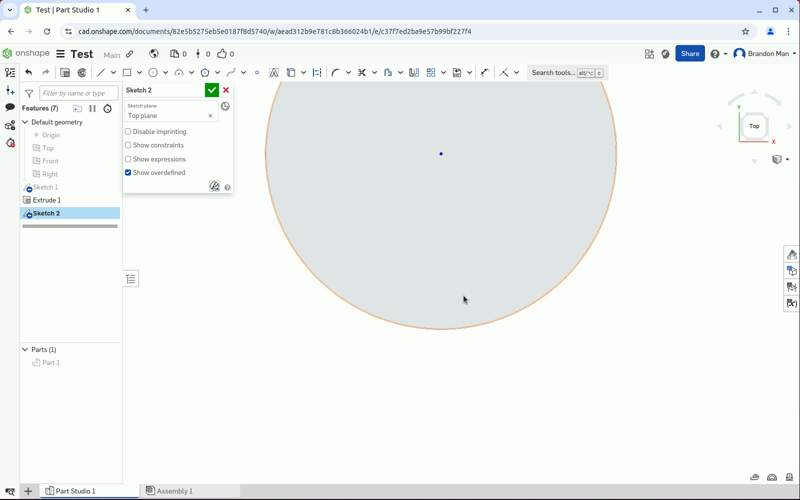
scroll(-6)
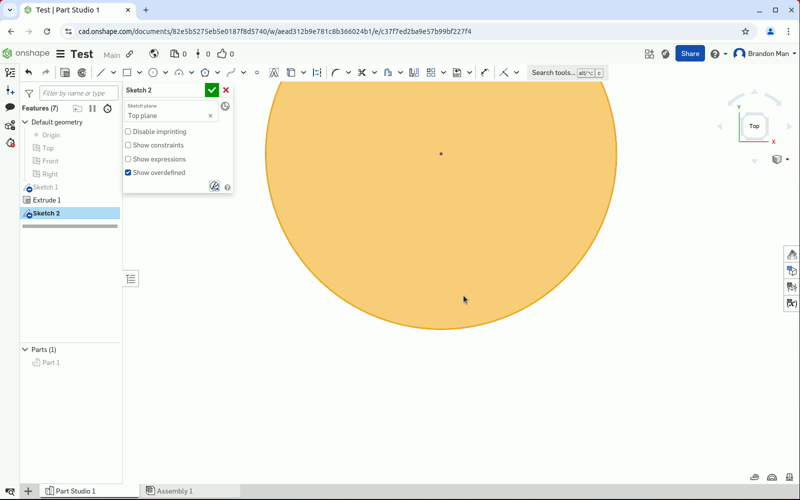
scroll(-6)
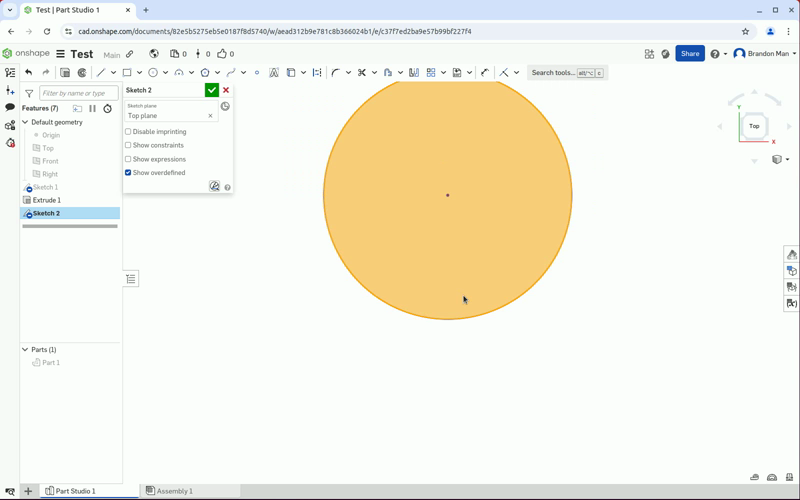
scroll(-6)
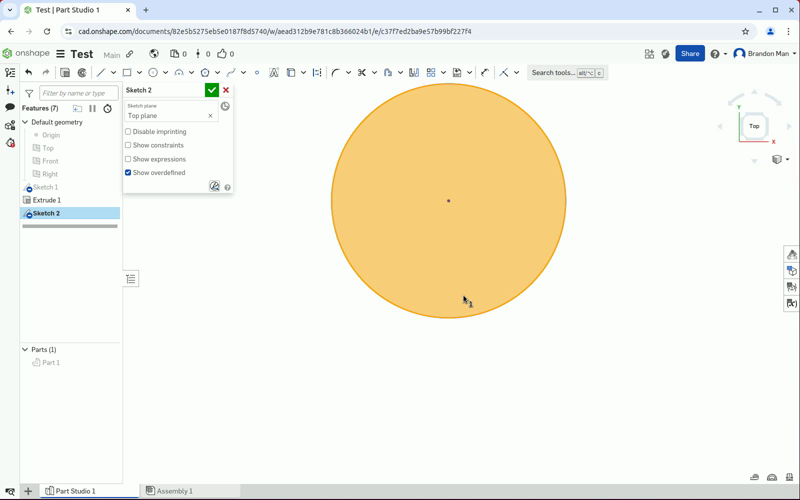
scroll(-6)
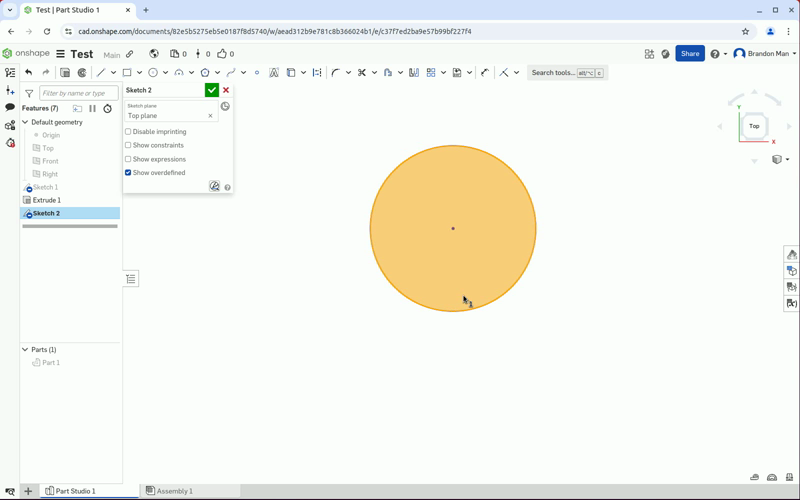
scroll(-6)
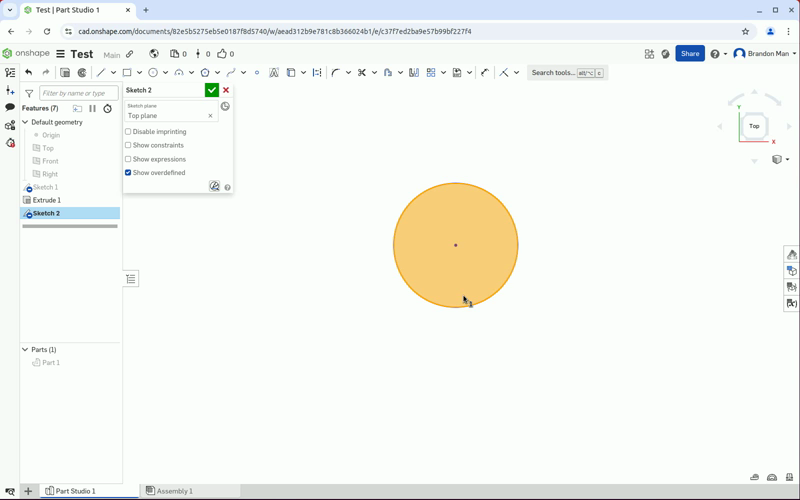
scroll(-6)
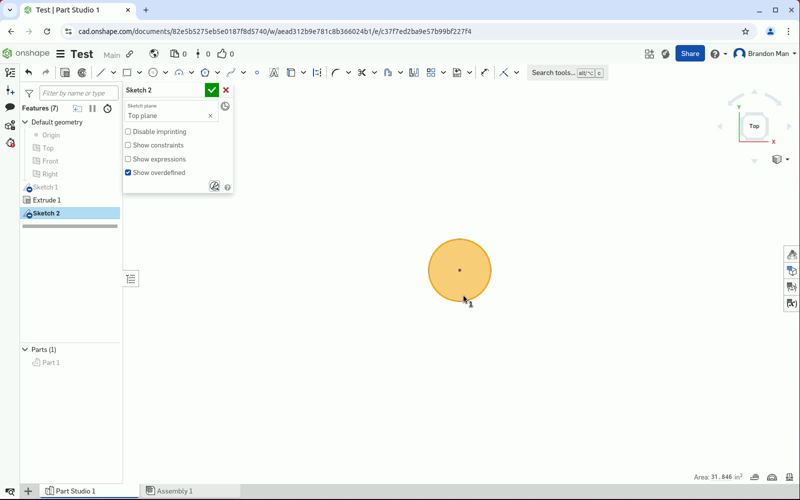
scroll(-6)
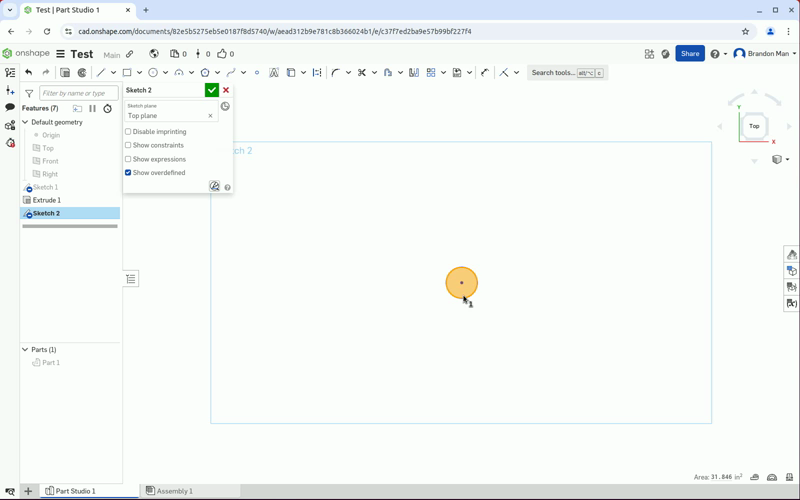
mouse_move(73, 352)
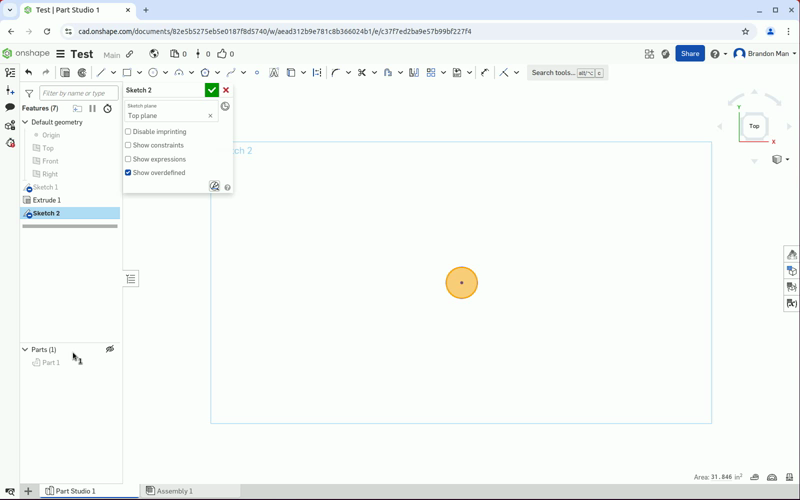
key(shift+y)
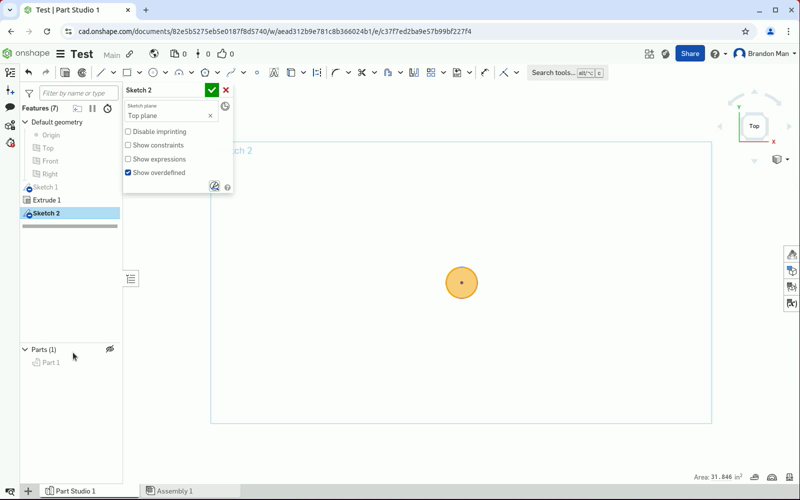
key(shift+e)
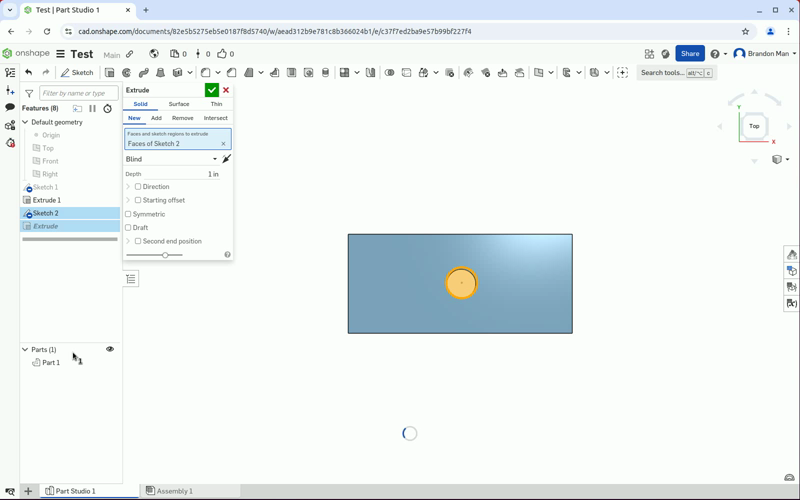
mouse_move(143, 106)
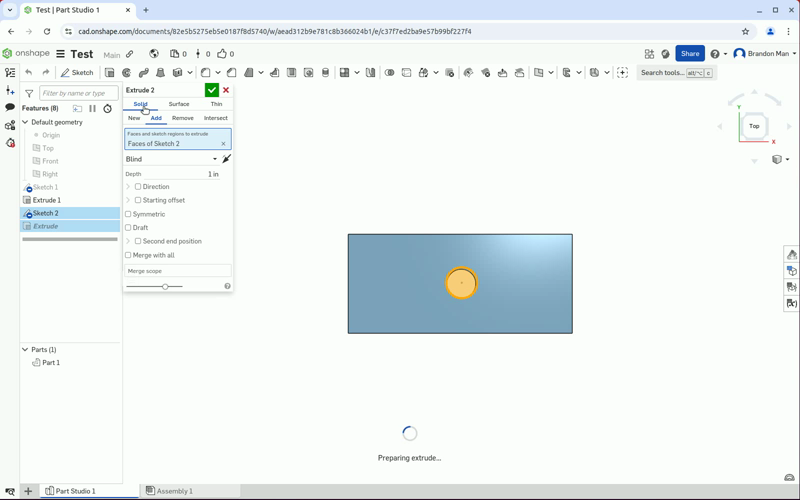
click(143, 106)
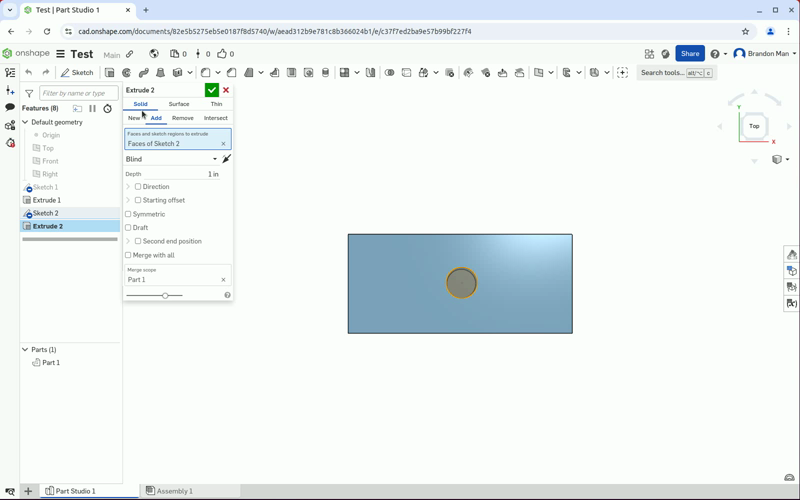
mouse_move(137, 120)
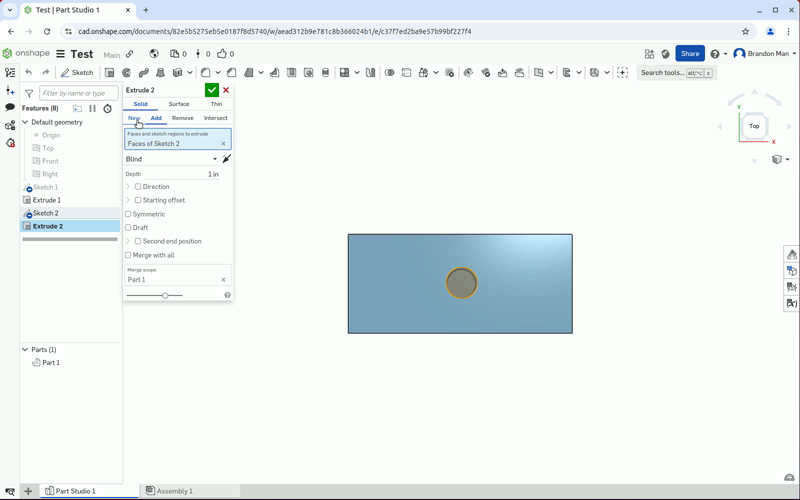
click(137, 120)
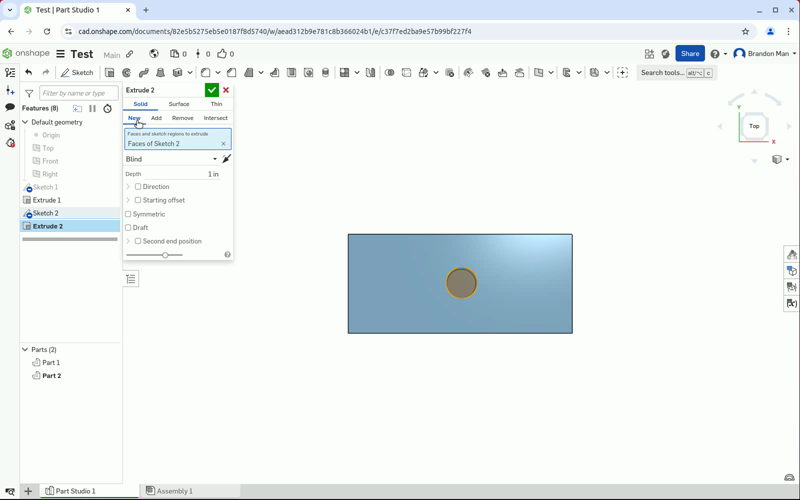
key(tab, 4)
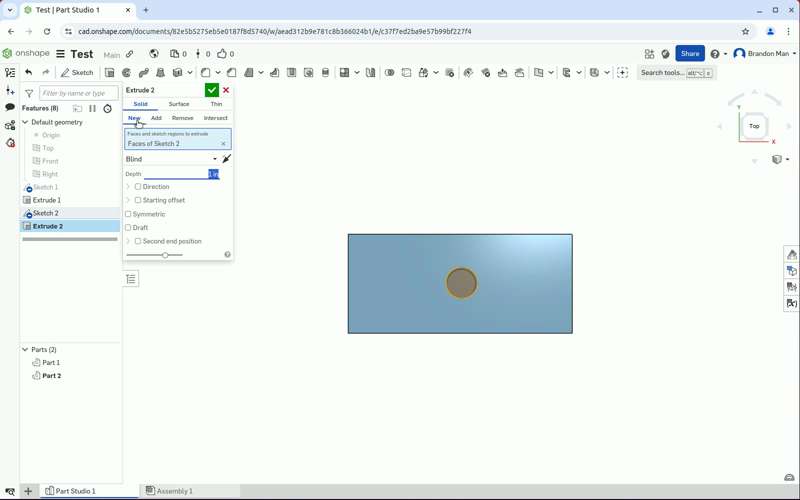
text(5.536)
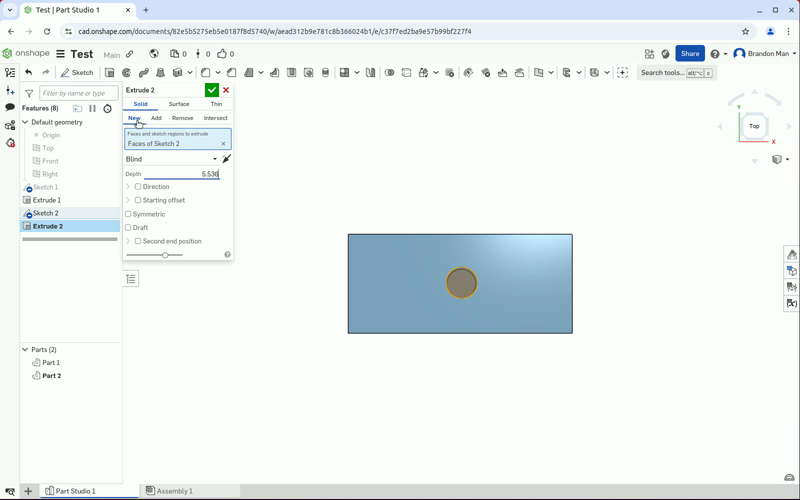
key(enter)
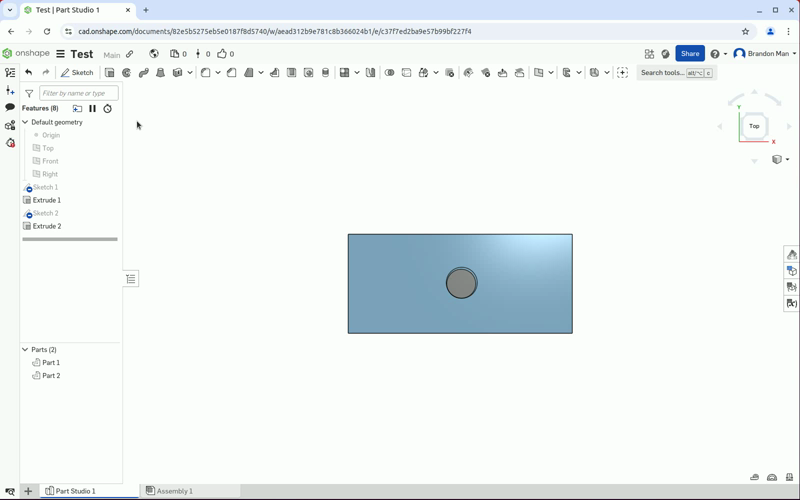
key(shift+h)
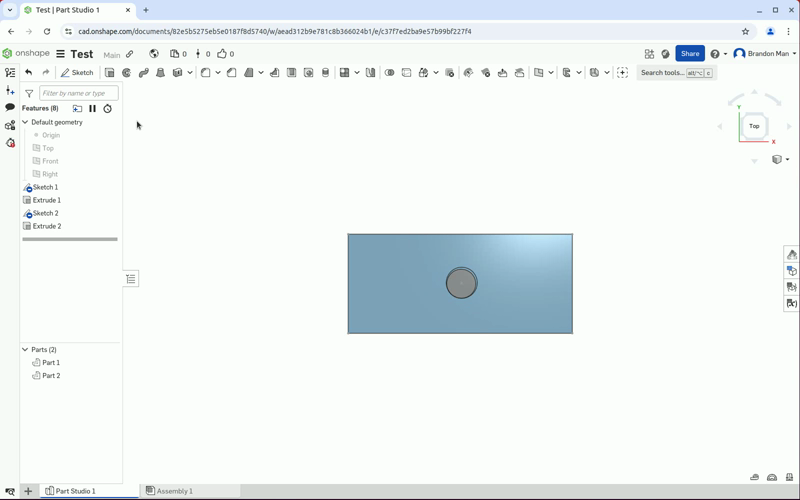
key(shift+h)
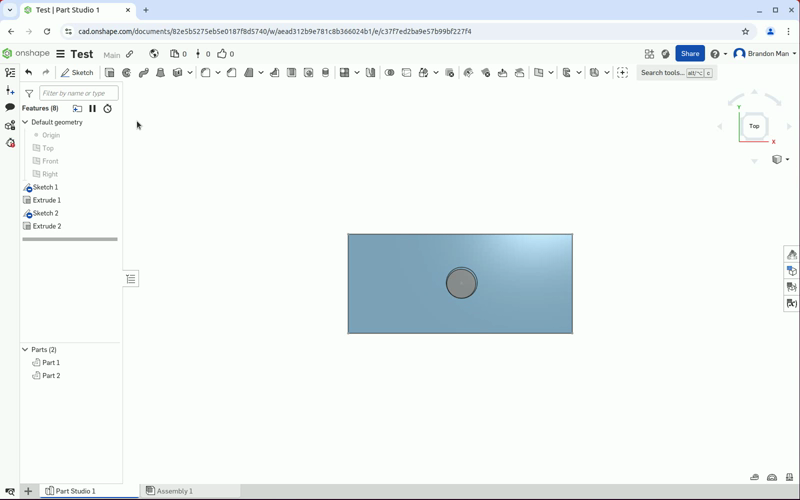
key(shift+7)
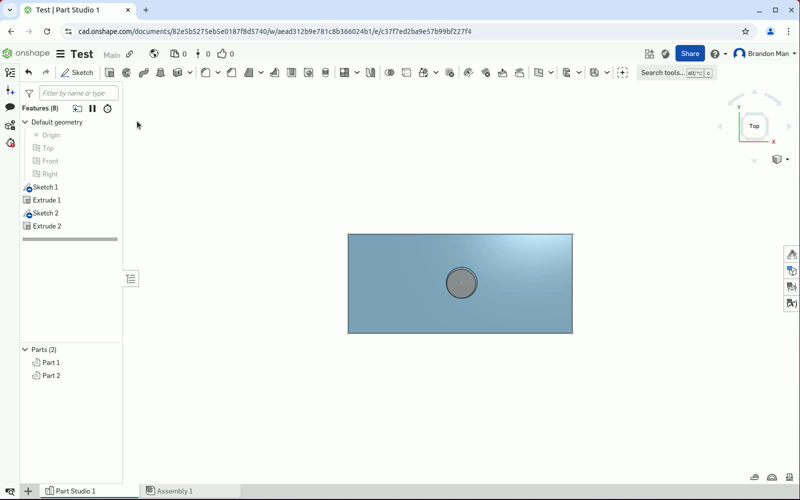
key(up, 3)
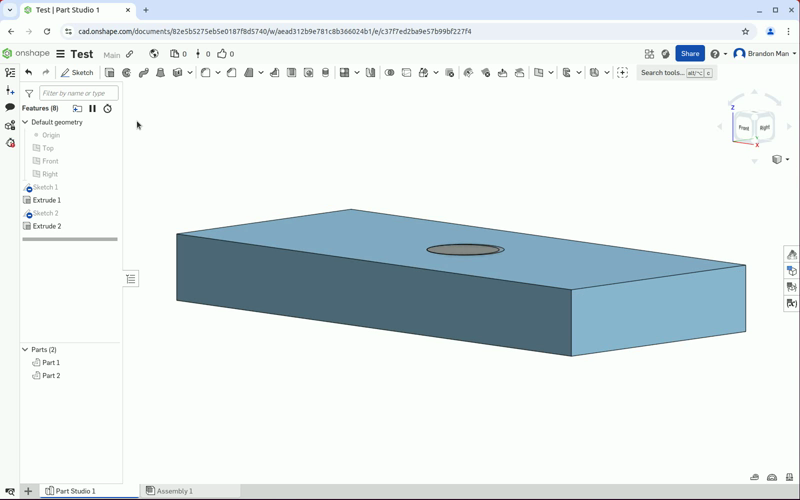
key(left, 3)
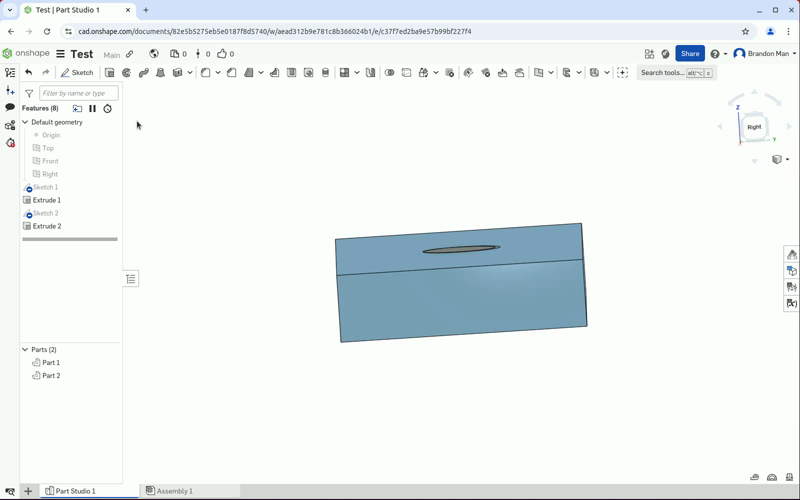
key(right, 3)
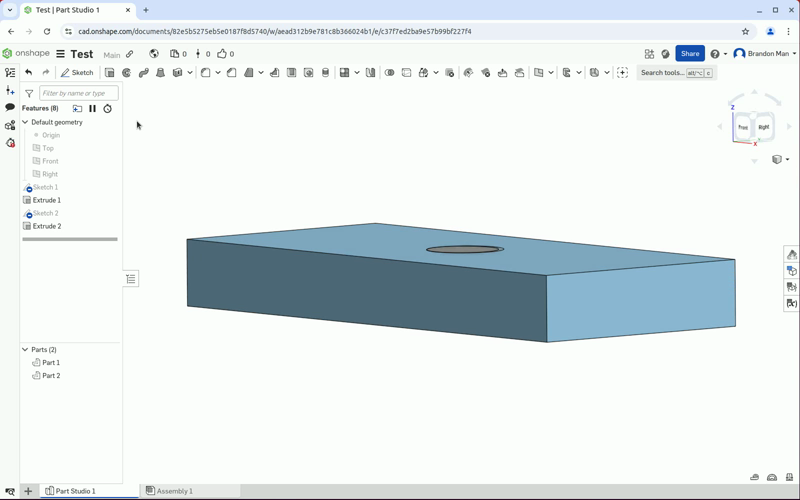
key(down, 3)
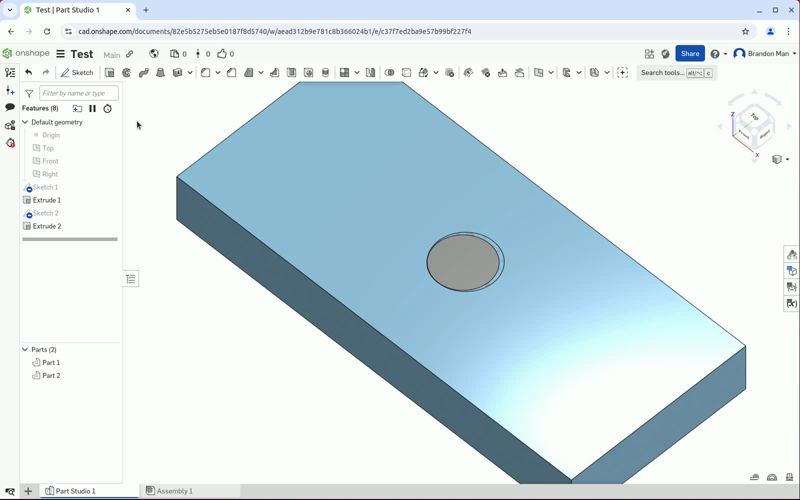
mouse_move(73, 189)
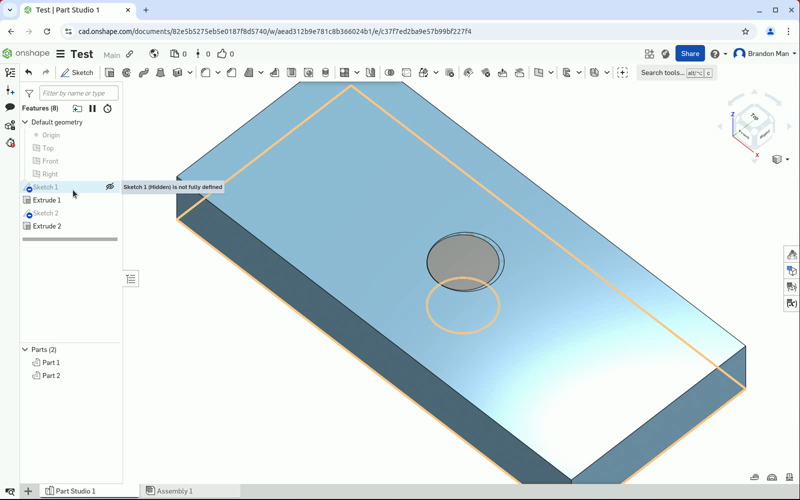
click(73, 189)